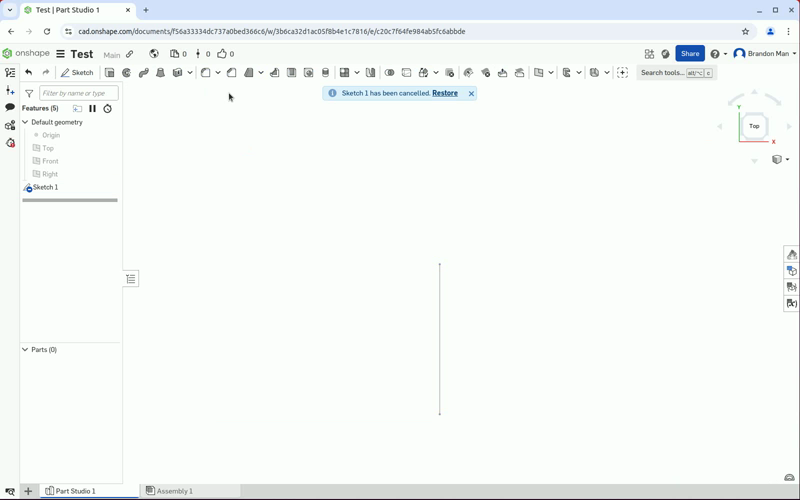
key(shift+h)
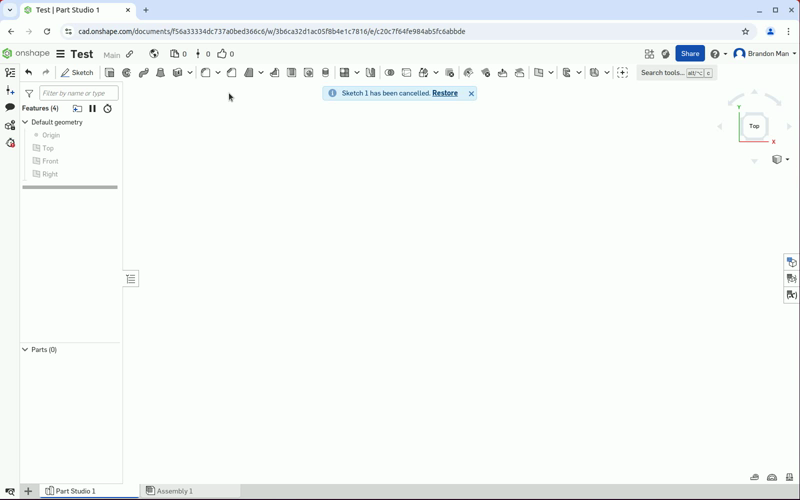
mouse_move(73, 352)
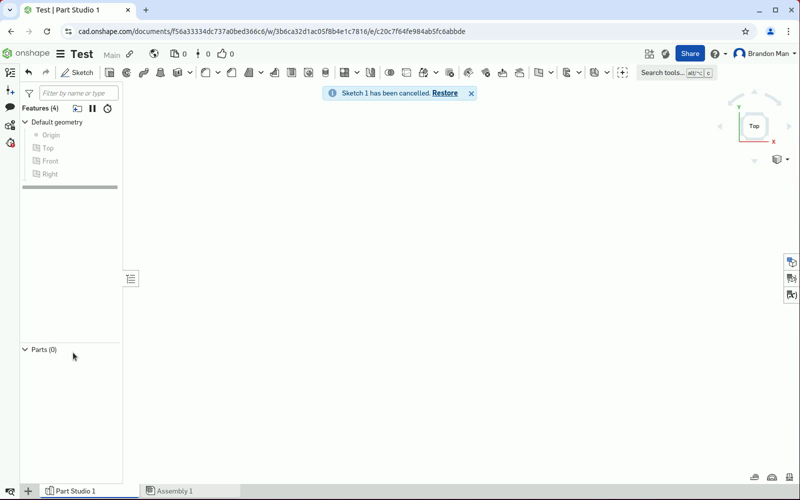
key(y)
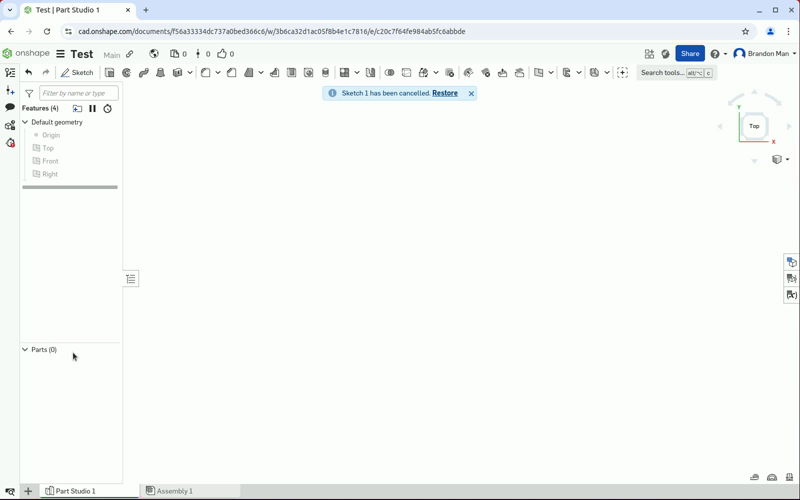
key(shift+p)
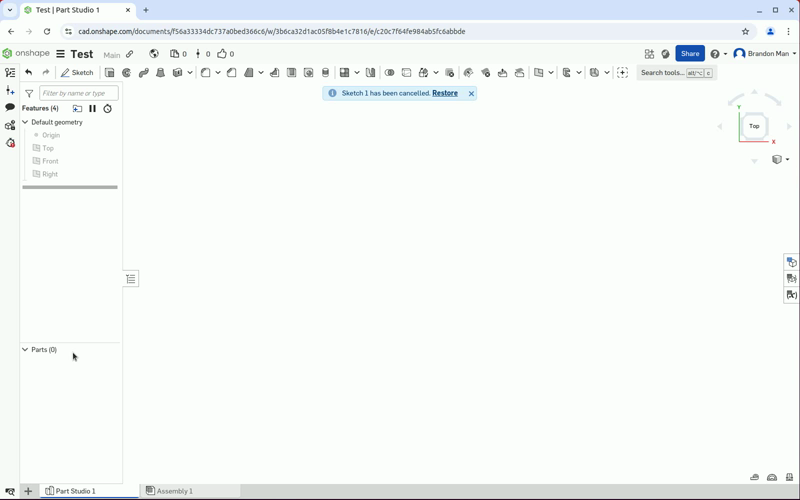
key(space)
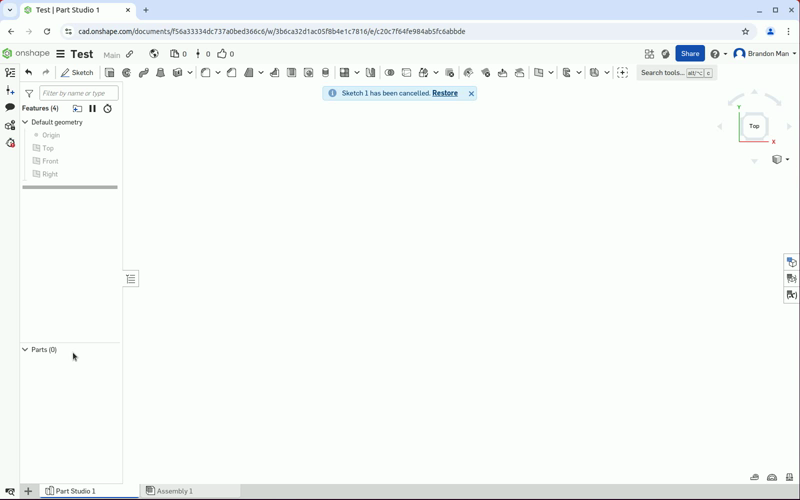
key_down(shift)
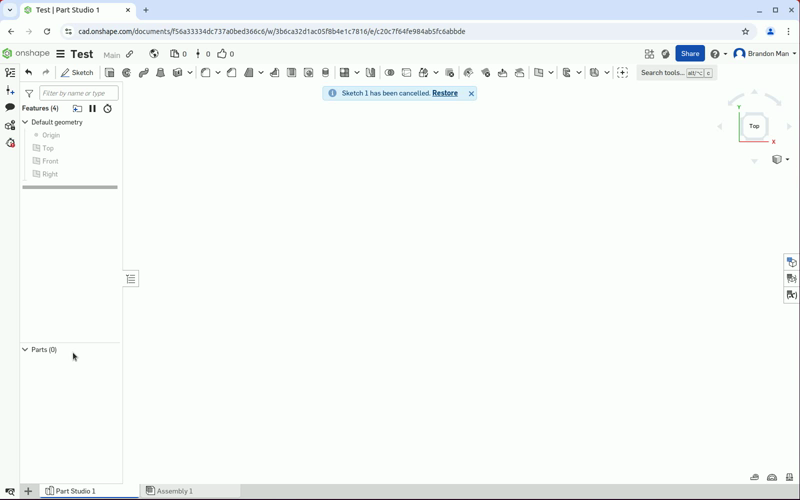
key(up)
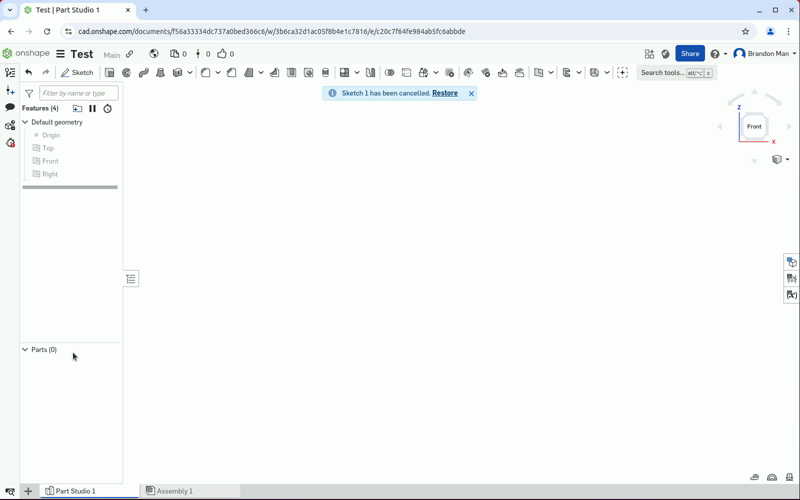
key_up(shift)
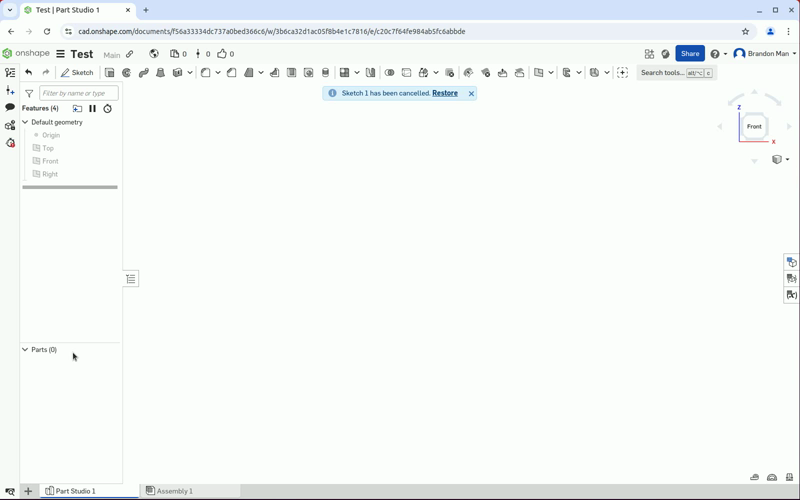
key(space)
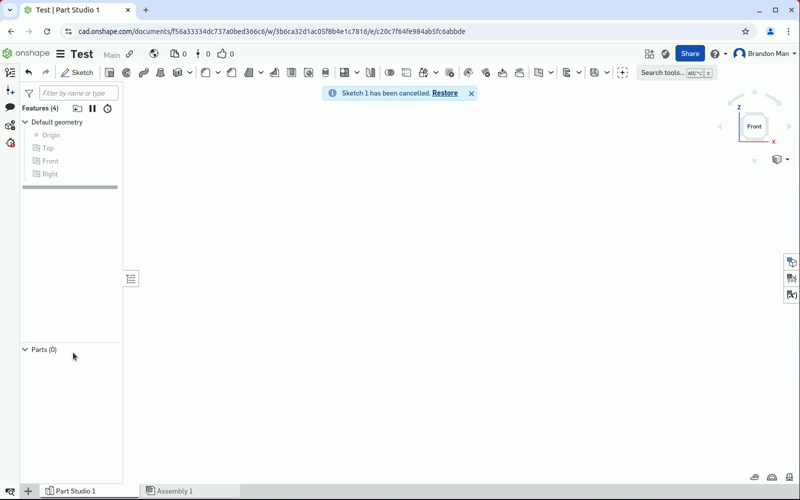
key_down(shift)
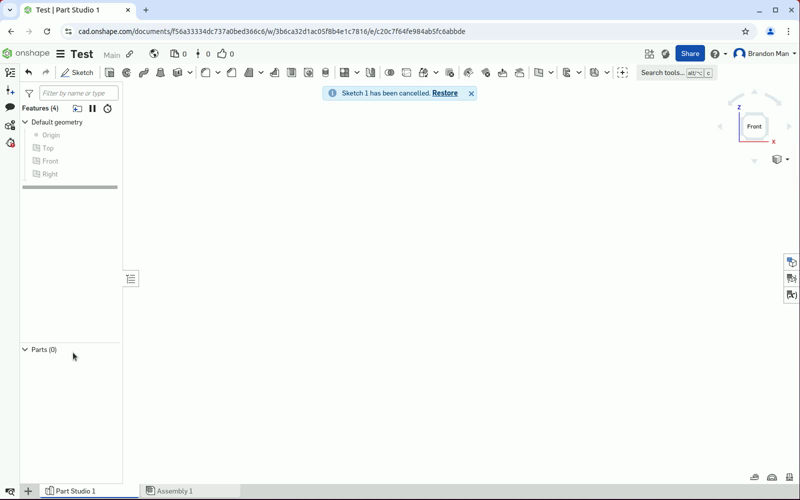
key(left)
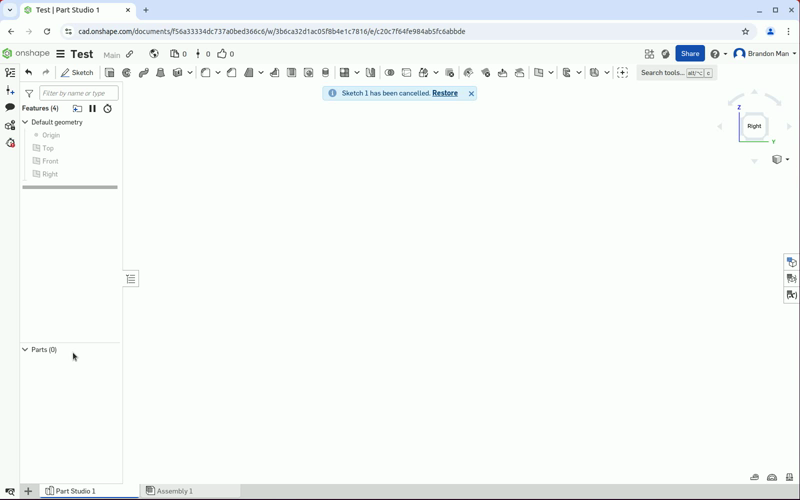
key_up(shift)
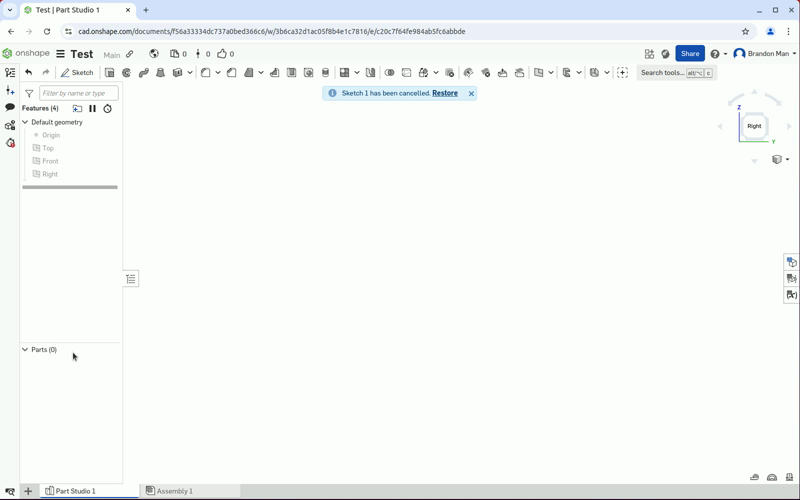
mouse_move(73, 352)
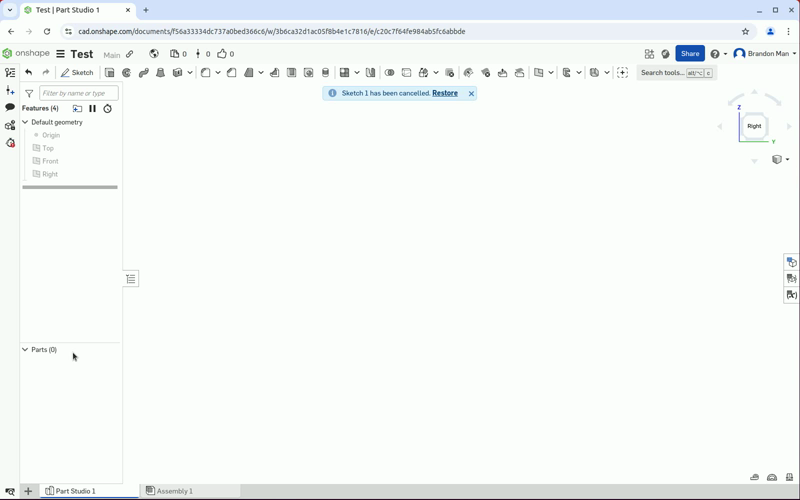
key(shift+y)
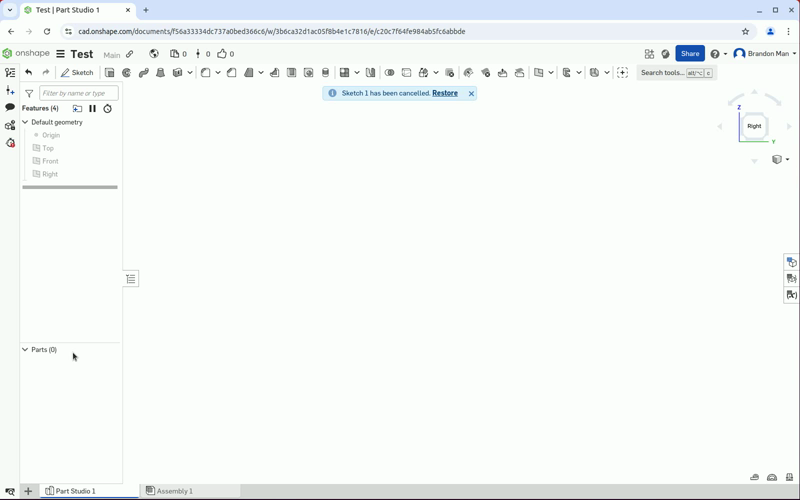
key(shift+s)
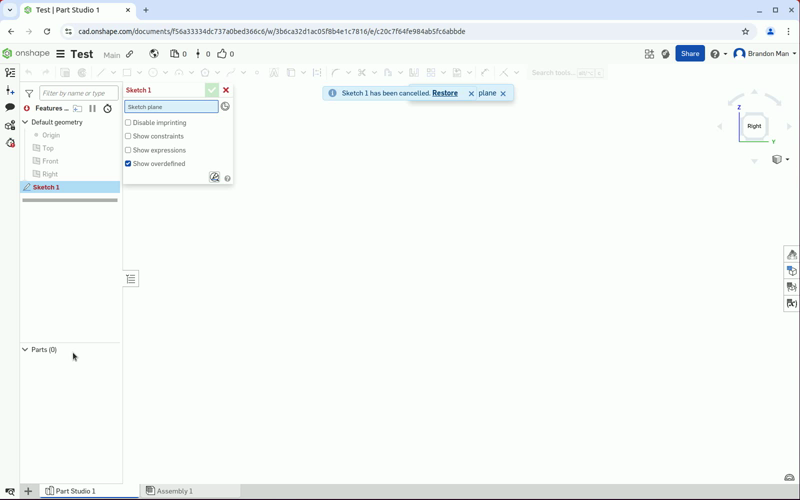
mouse_move(73, 176)
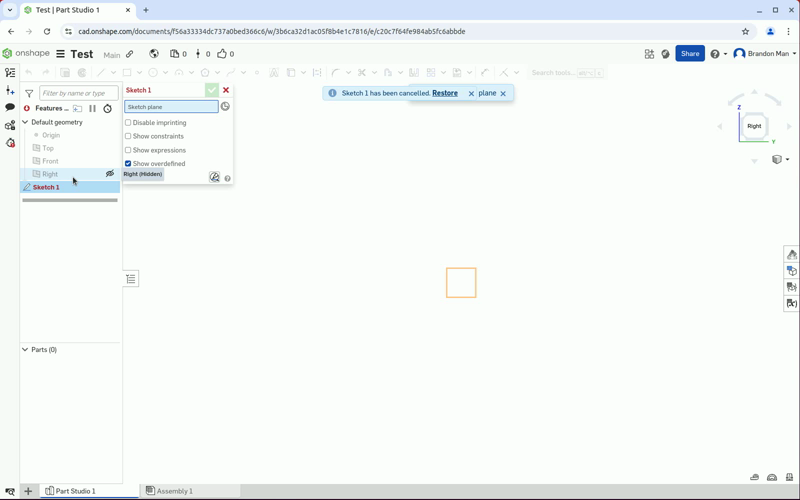
click(73, 176)
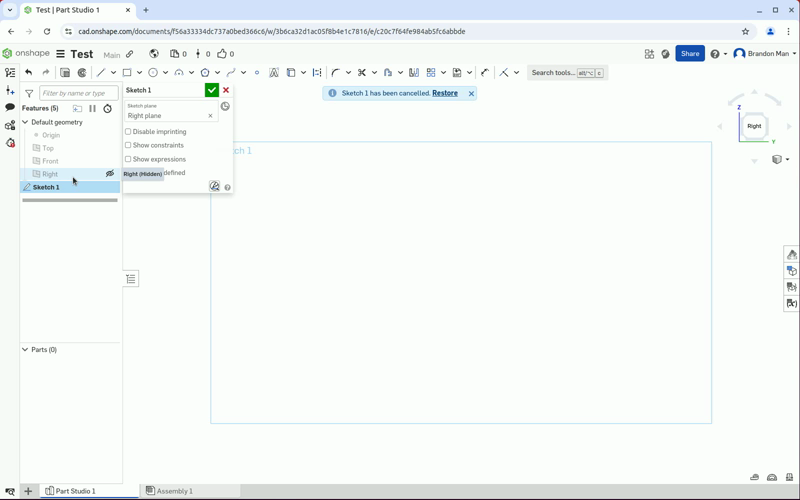
mouse_move(73, 352)
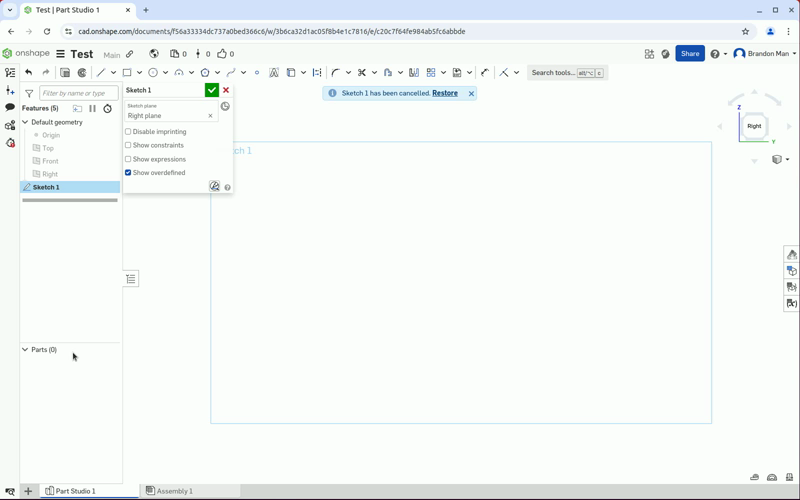
key(y)
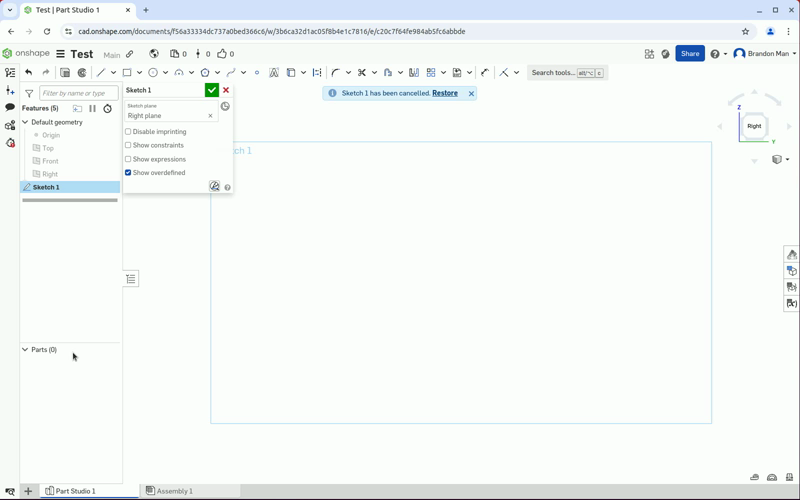
key(c)
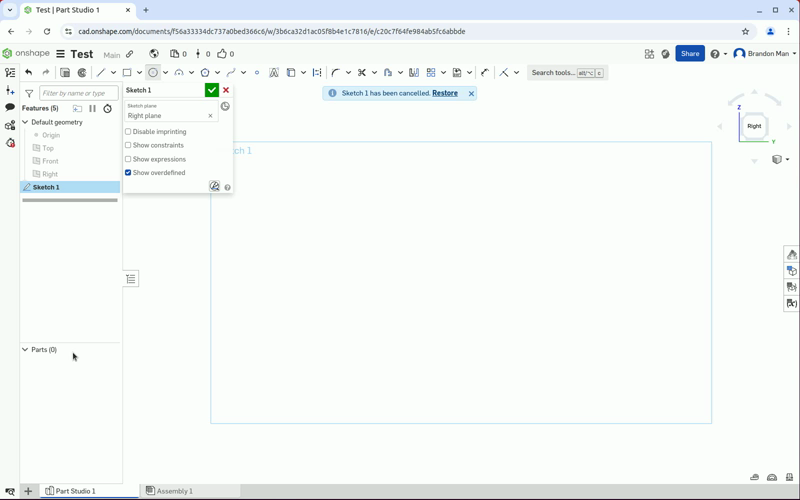
key_down(shift)
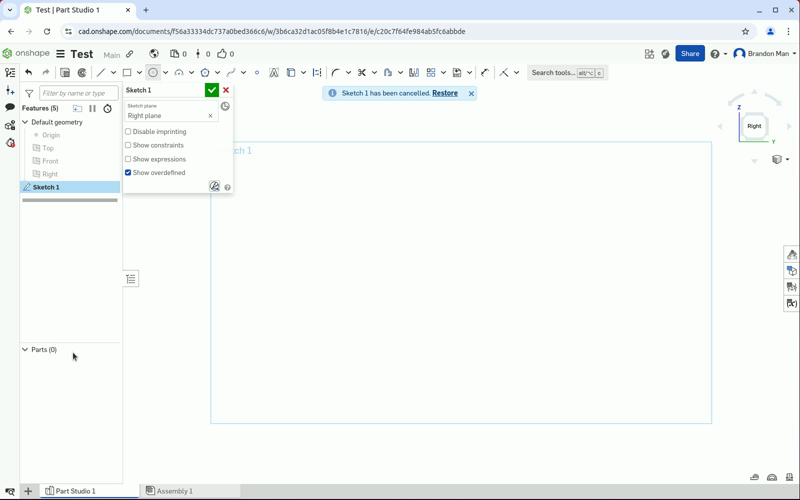
mouse_move(461, 282)
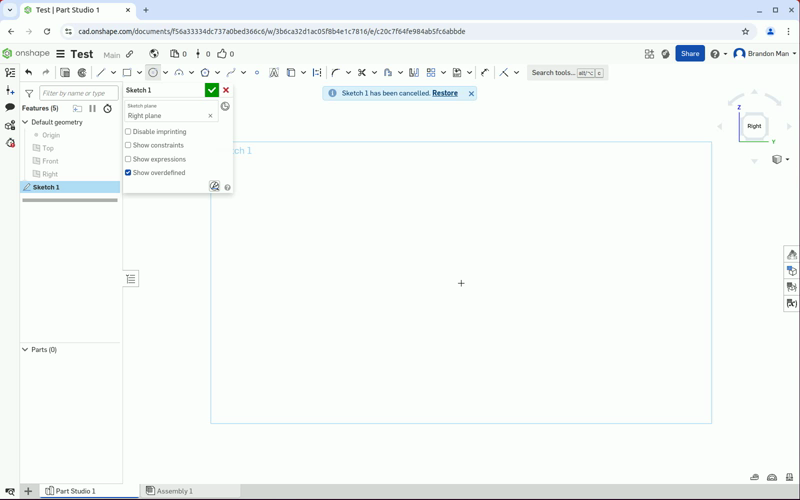
click(461, 282)
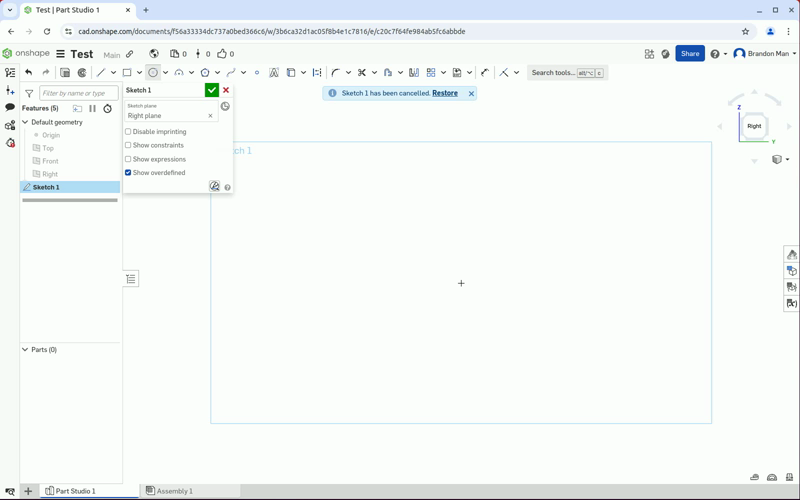
key_up(shift)
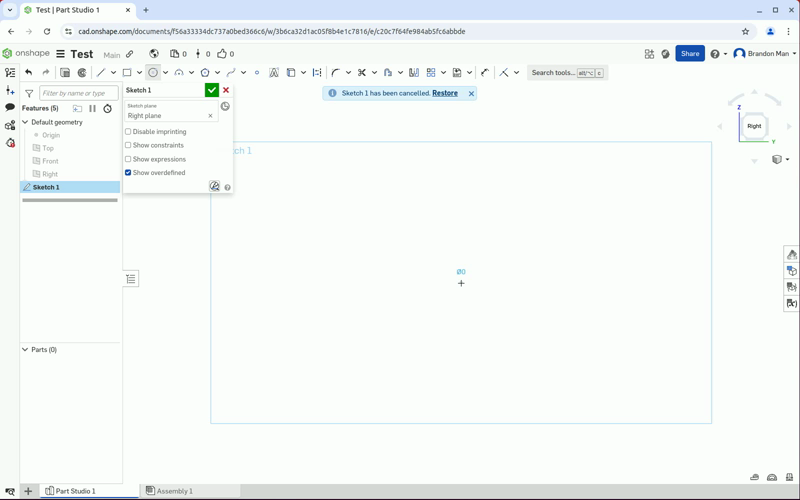
mouse_move(559, 282)
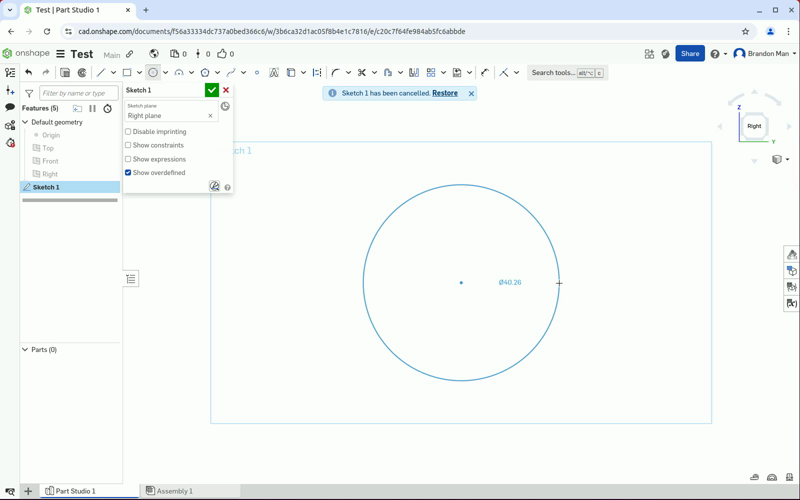
click(559, 282)
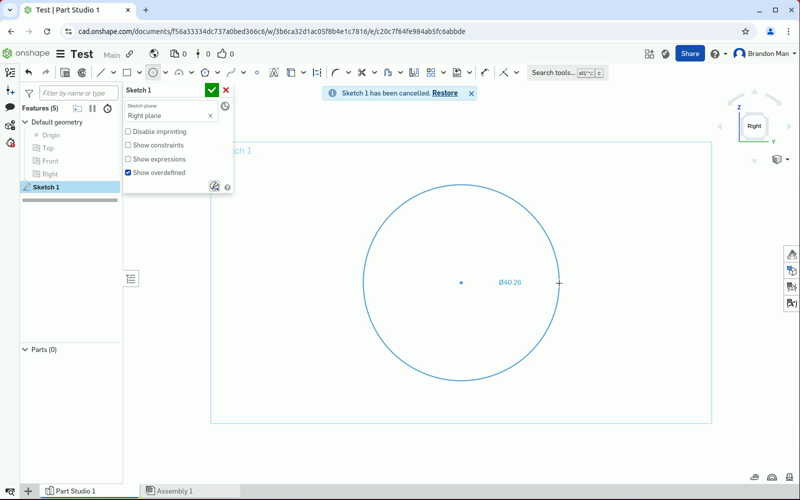
key(esc)
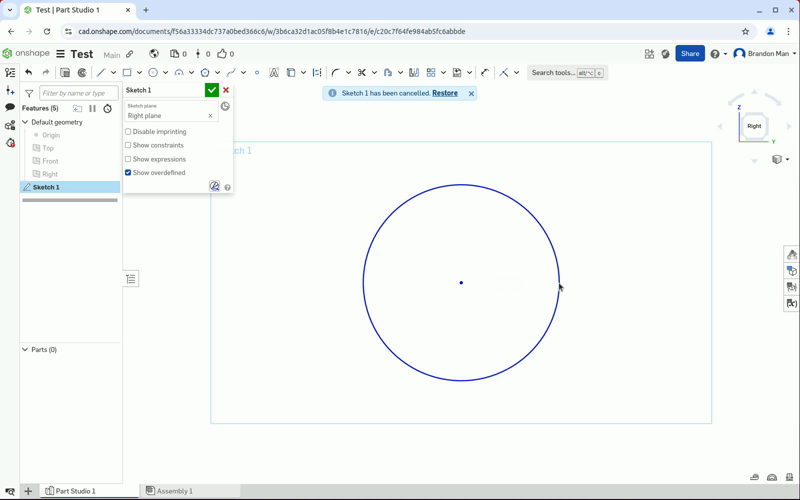
key(c)
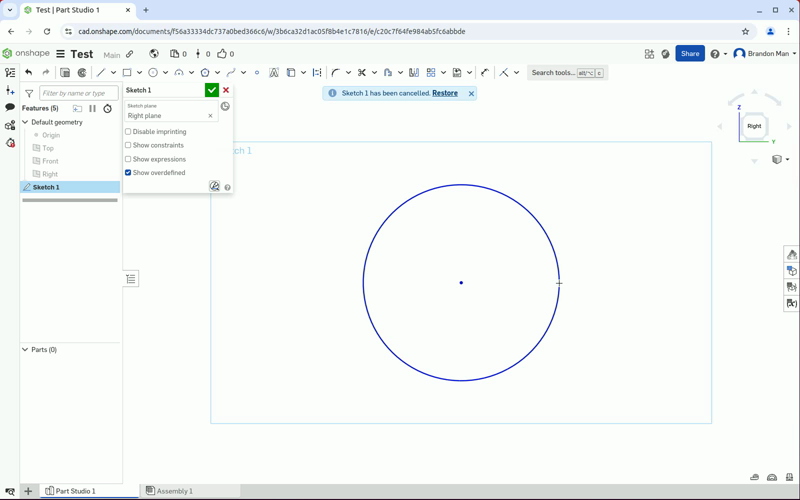
key_down(shift)
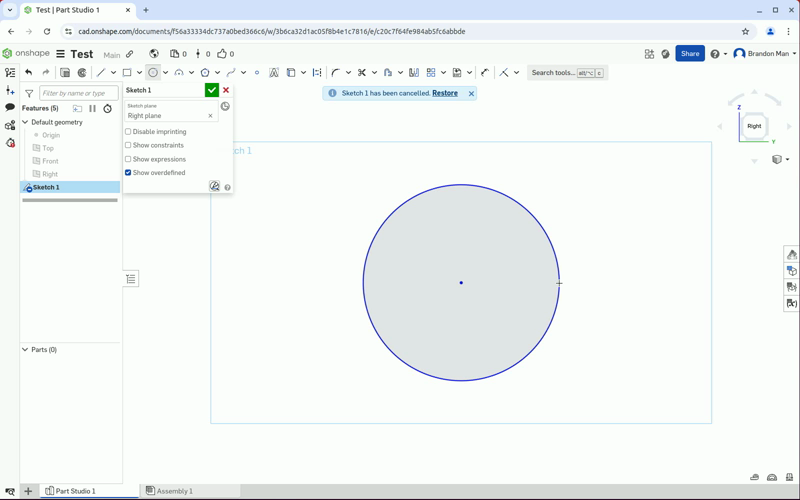
mouse_move(461, 282)
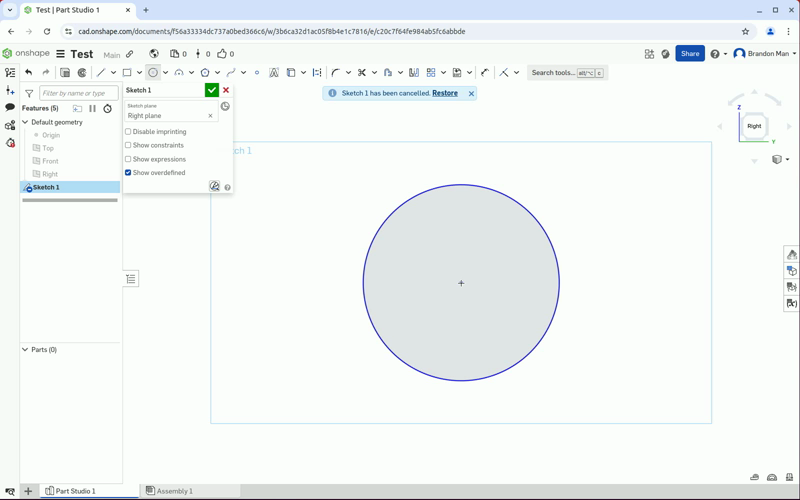
click(461, 282)
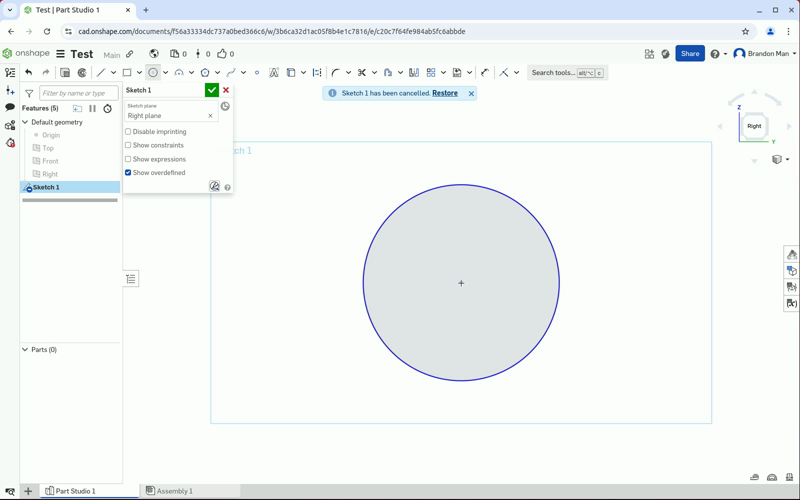
key_up(shift)
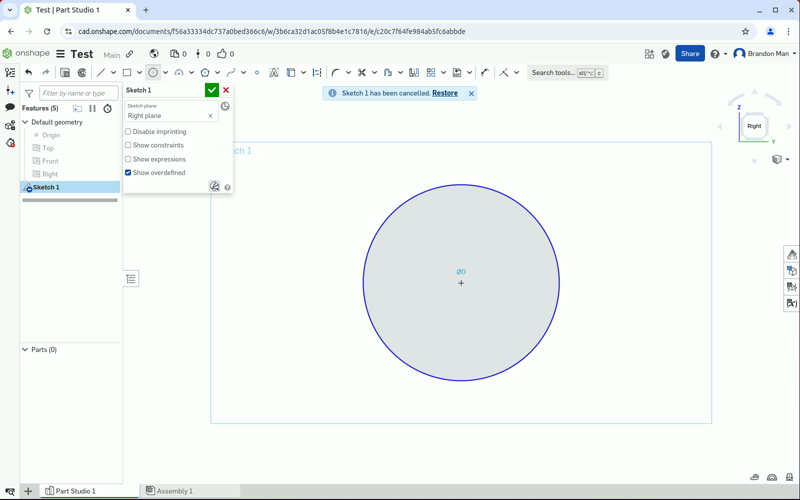
mouse_move(520, 282)
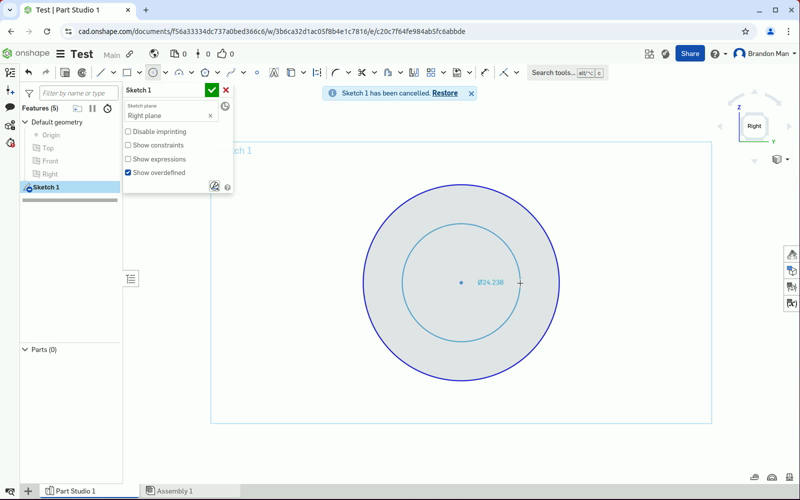
click(520, 282)
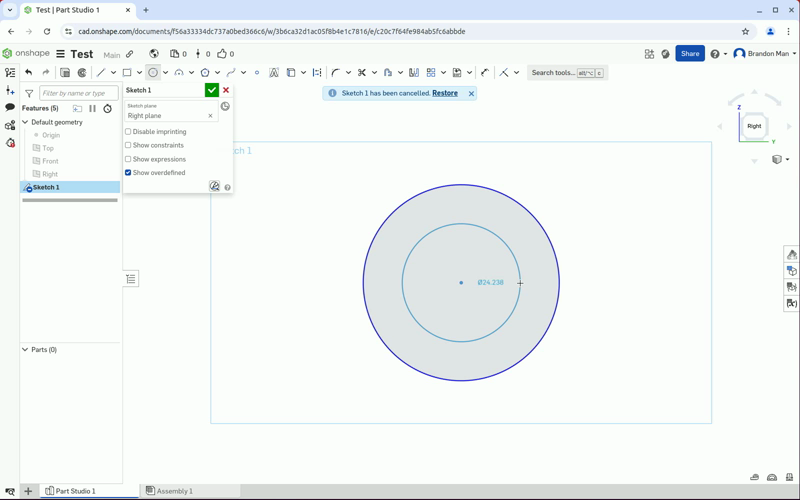
key(esc)
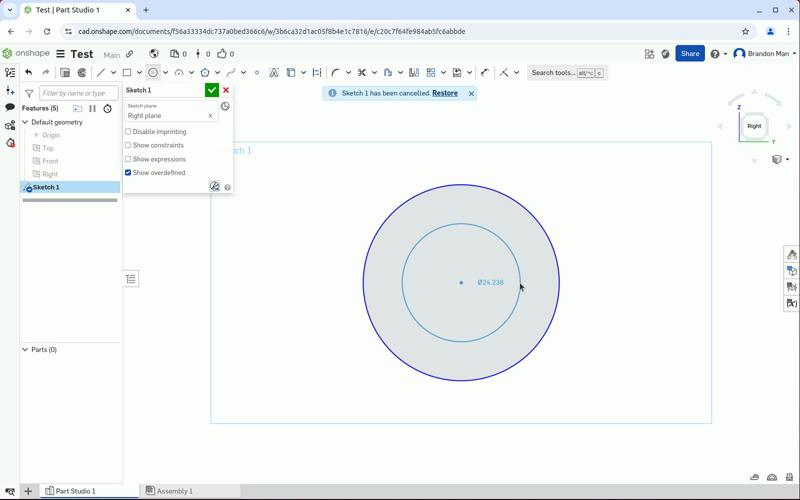
mouse_move(386, 273)
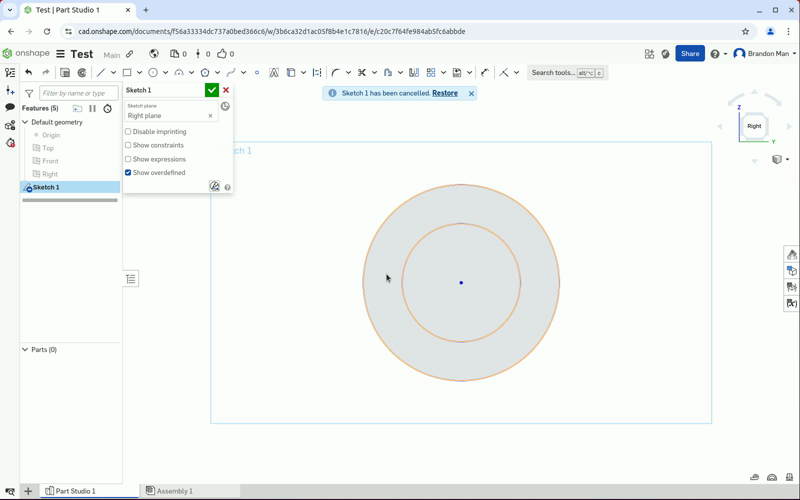
click(386, 273)
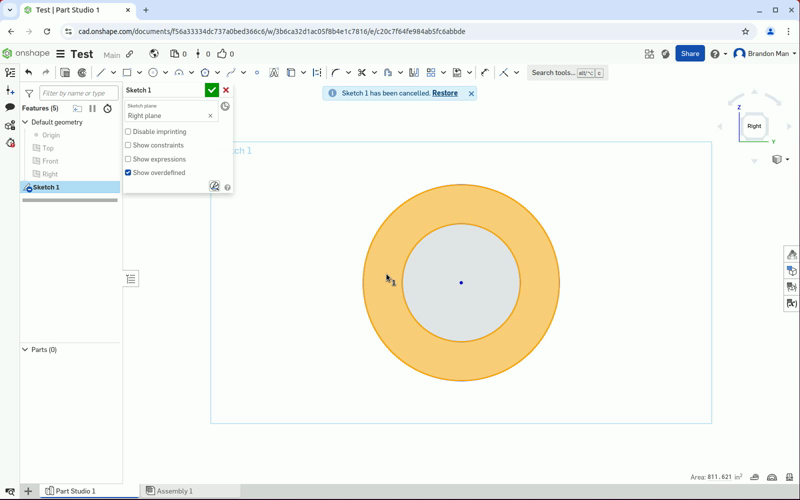
mouse_move(73, 352)
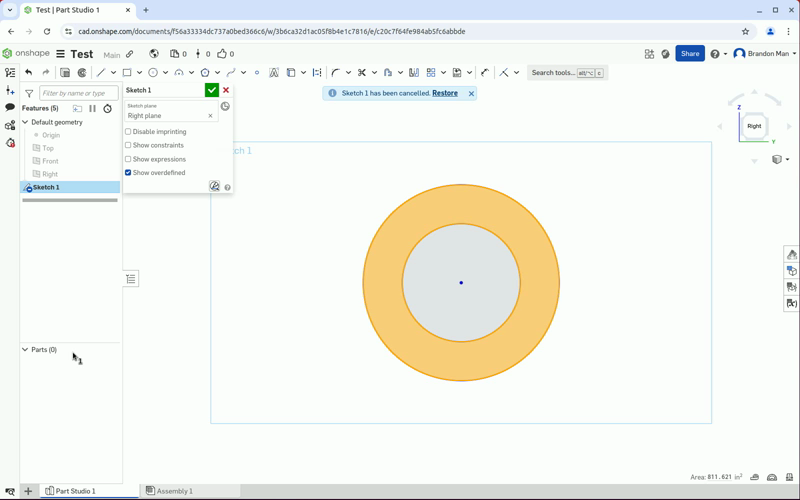
key(shift+y)
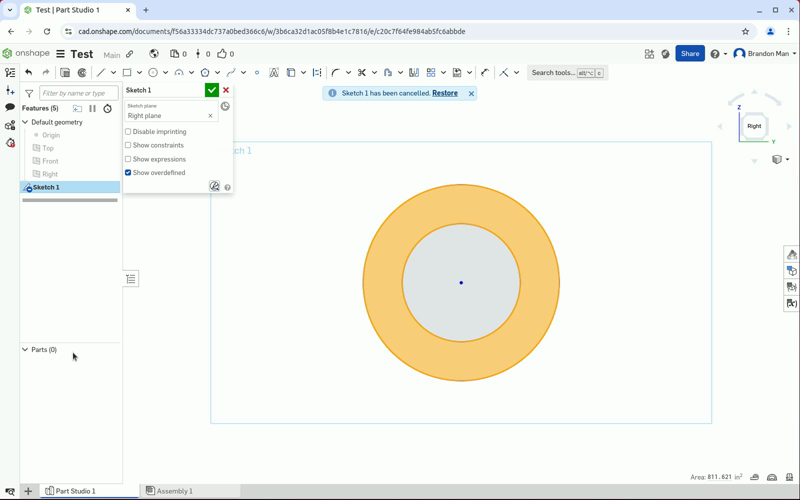
key(shift+e)
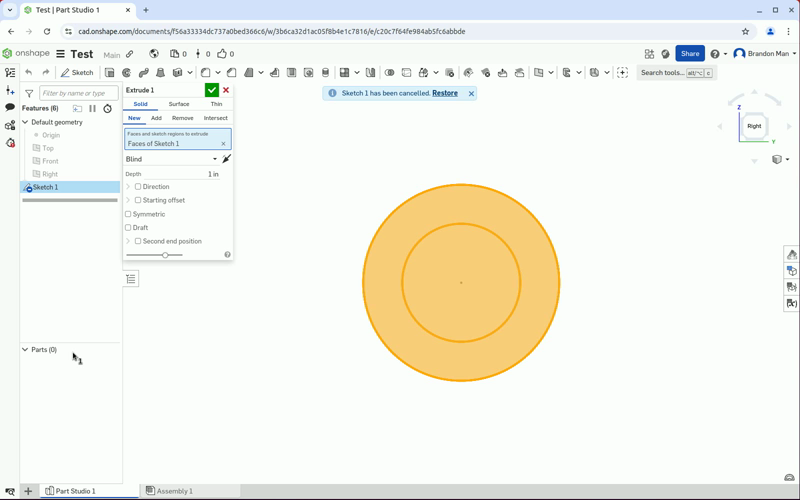
mouse_move(143, 106)
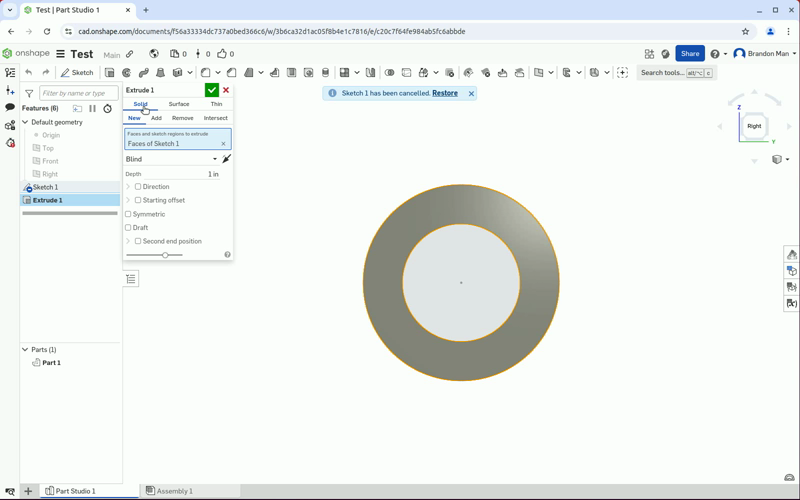
click(143, 106)
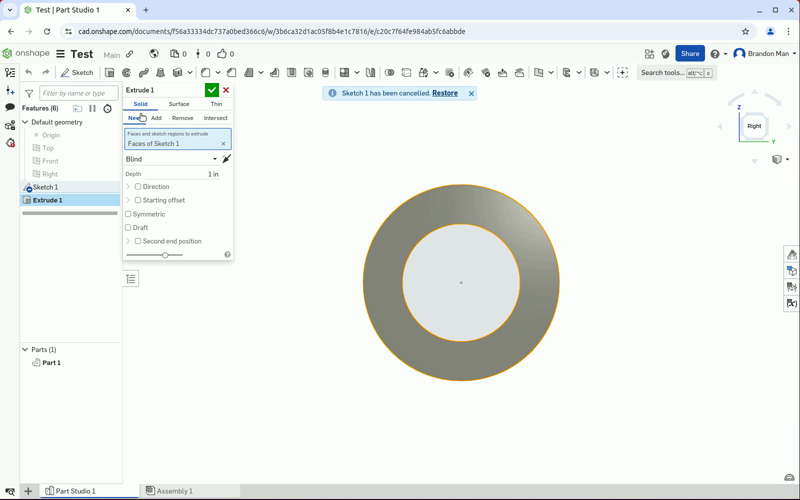
mouse_move(137, 120)
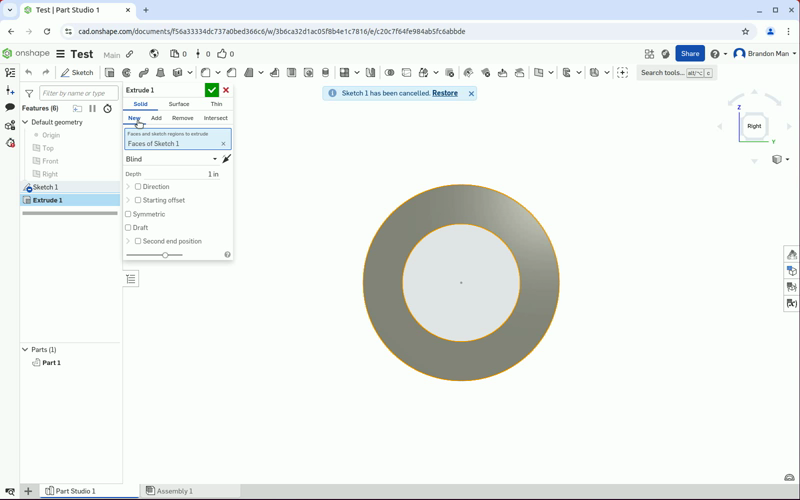
click(137, 120)
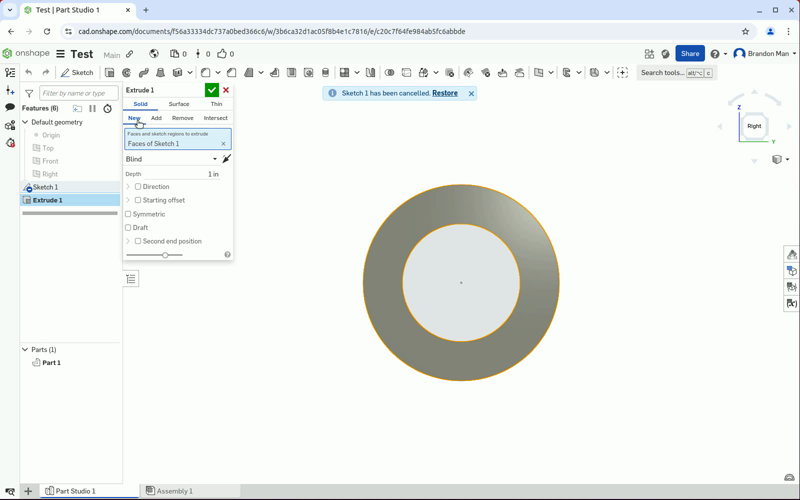
key(tab, 4)
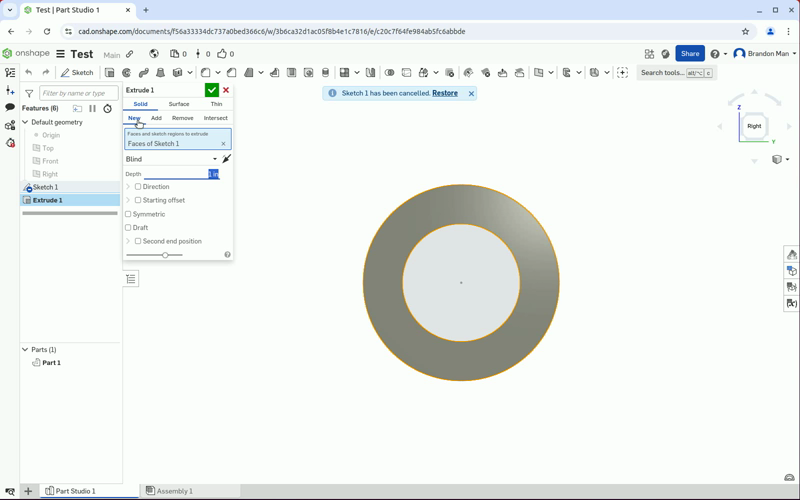
text(46.216)
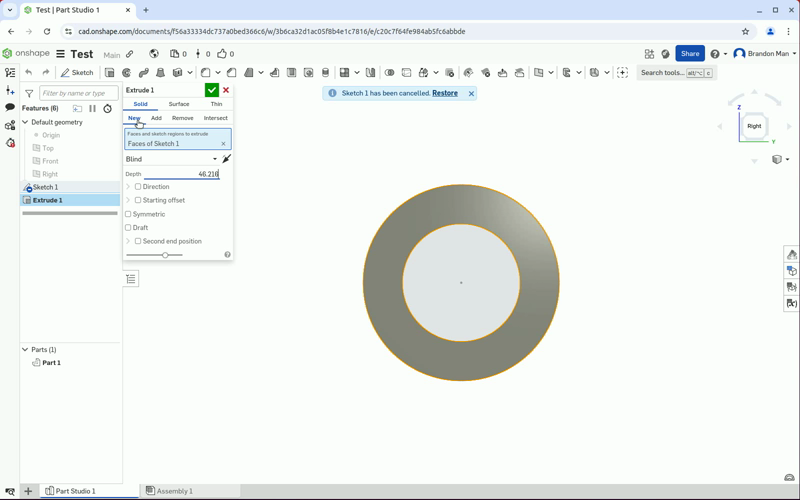
key(tab, 3)
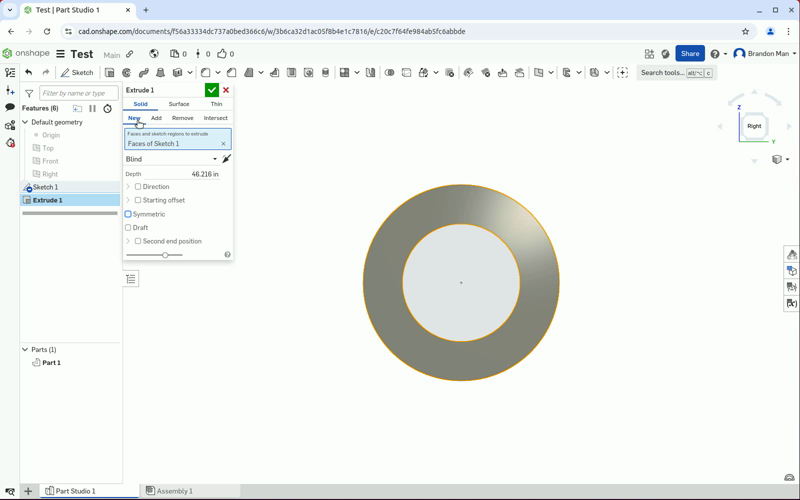
key(space)
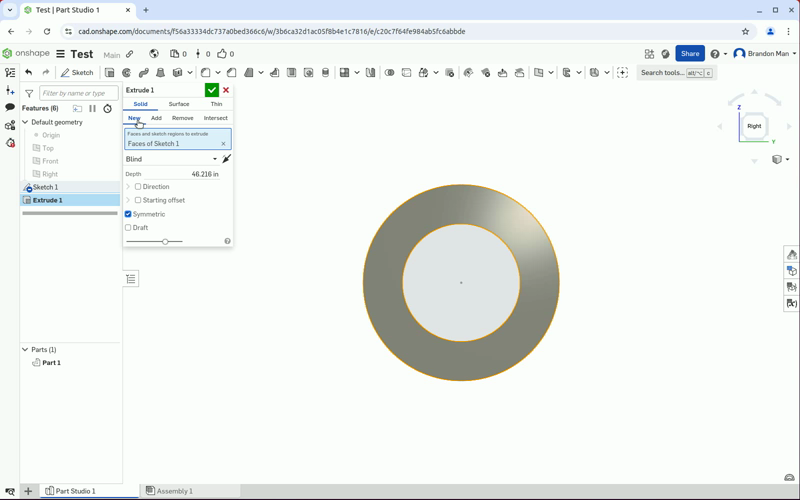
key(enter)
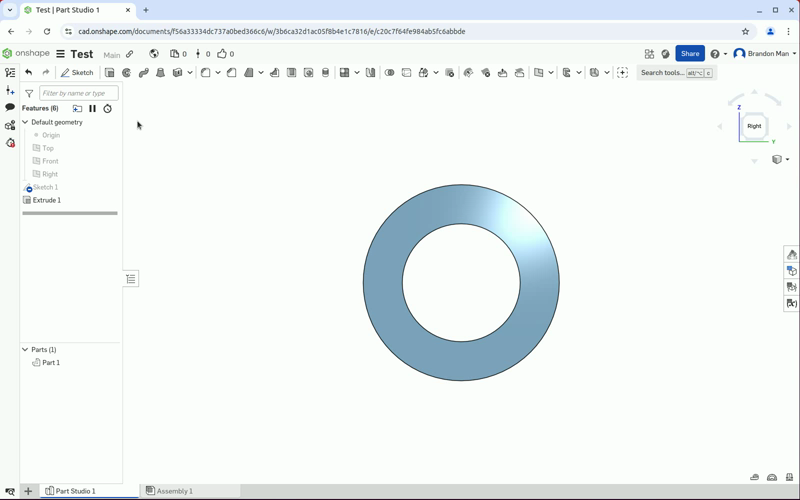
key(shift+h)
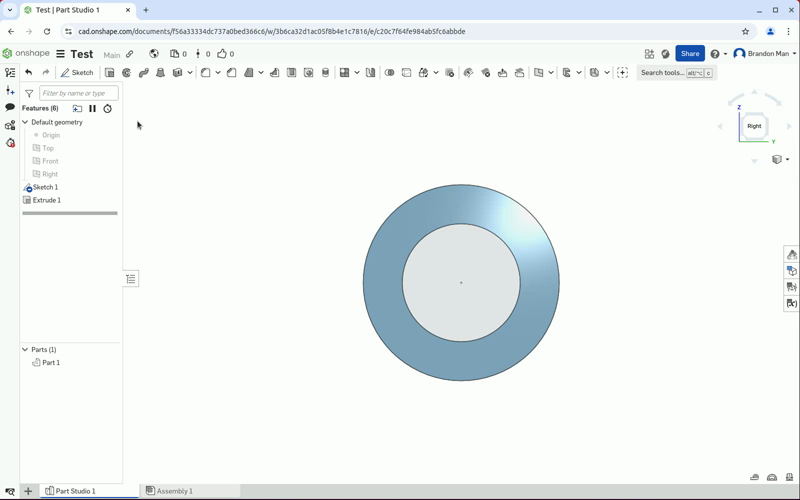
key(shift+h)
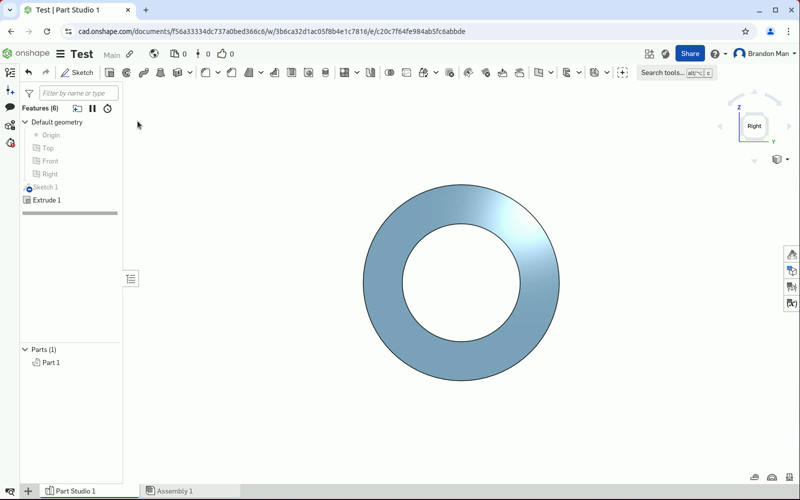
mouse_move(73, 189)
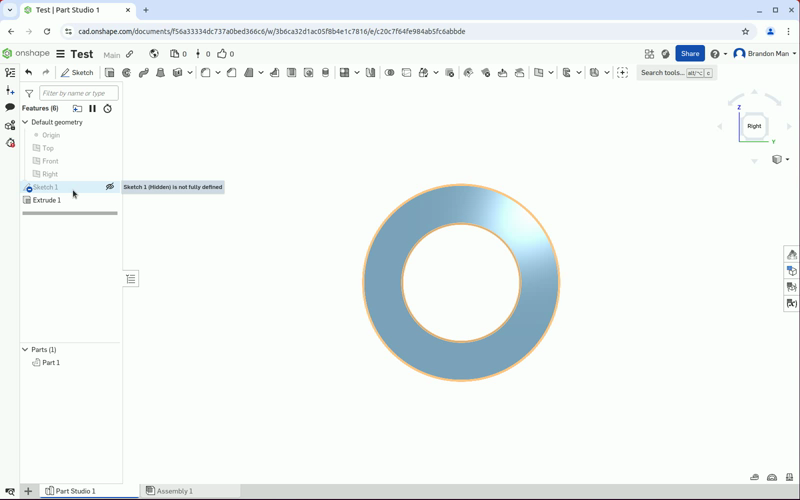
click(73, 189)
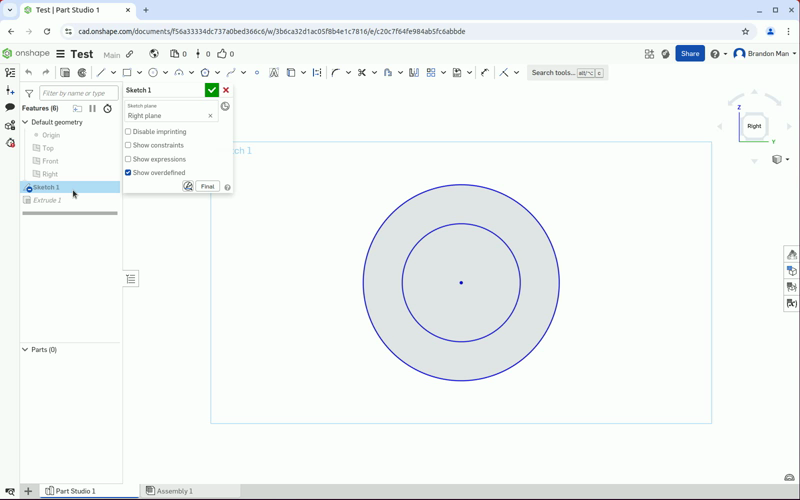
mouse_move(229, 92)
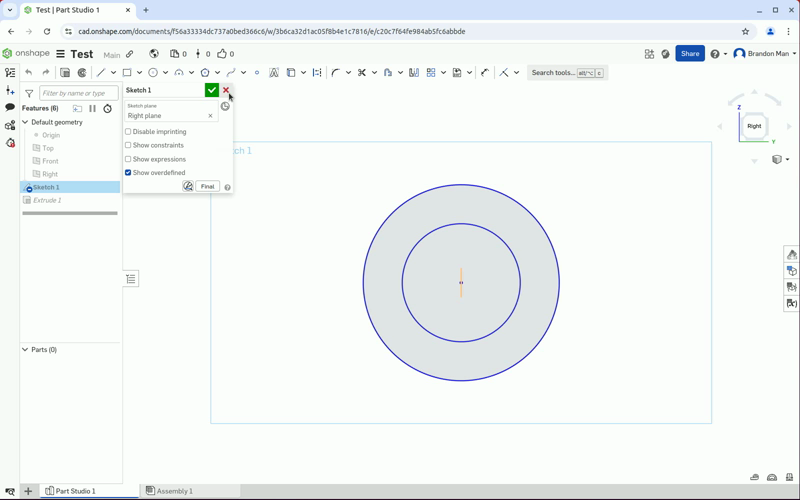
click(229, 92)
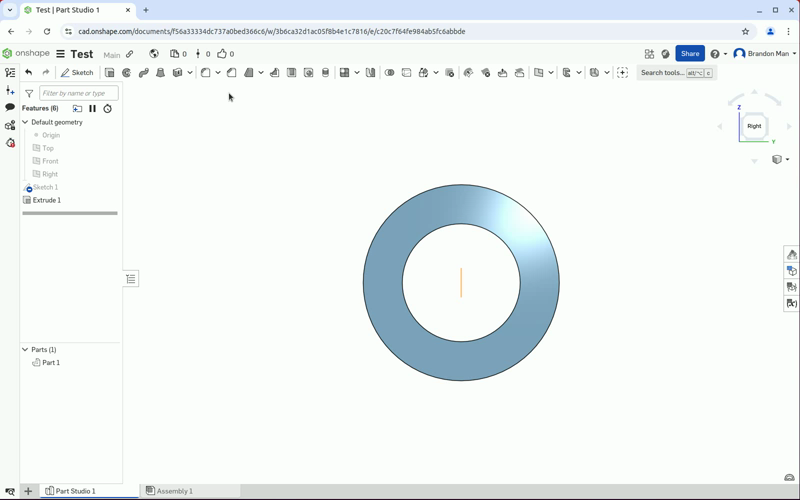
mouse_move(541, 75)
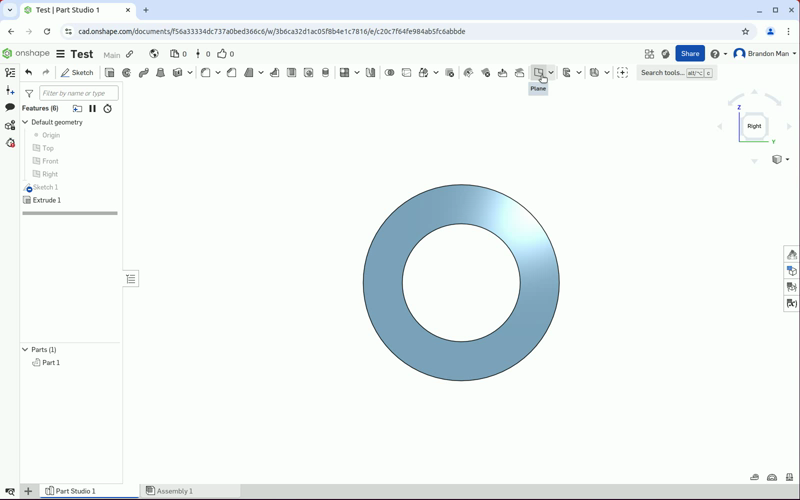
click(541, 75)
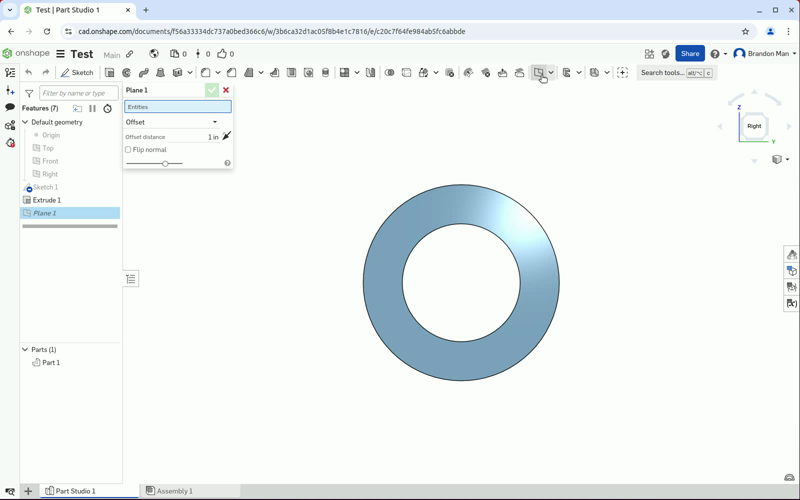
mouse_move(73, 176)
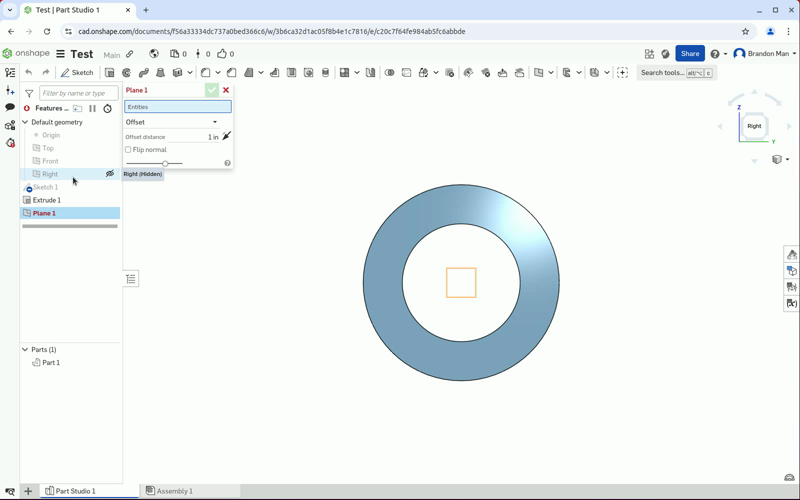
click(73, 176)
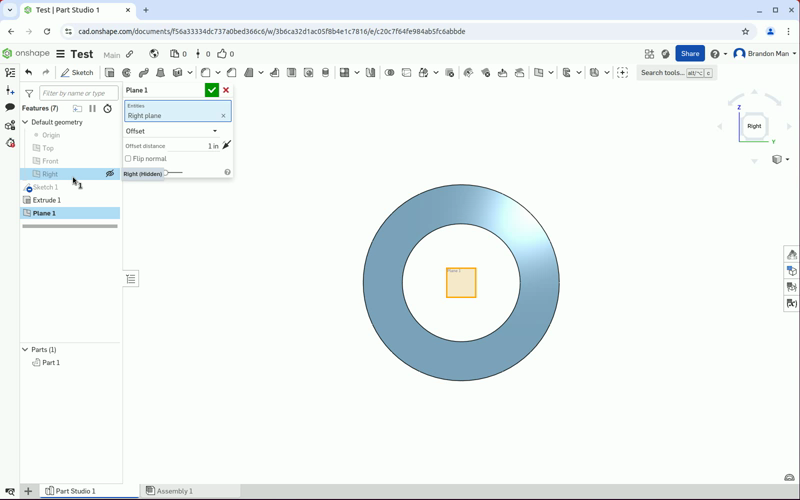
key(tab, 2)
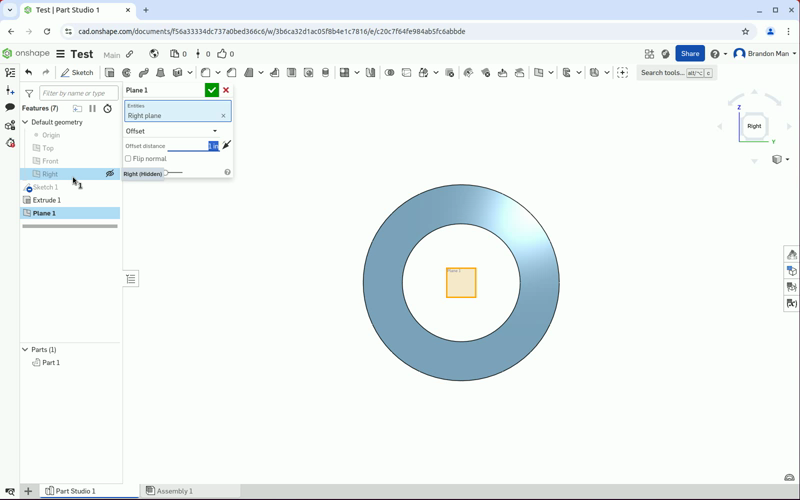
text(23.108)
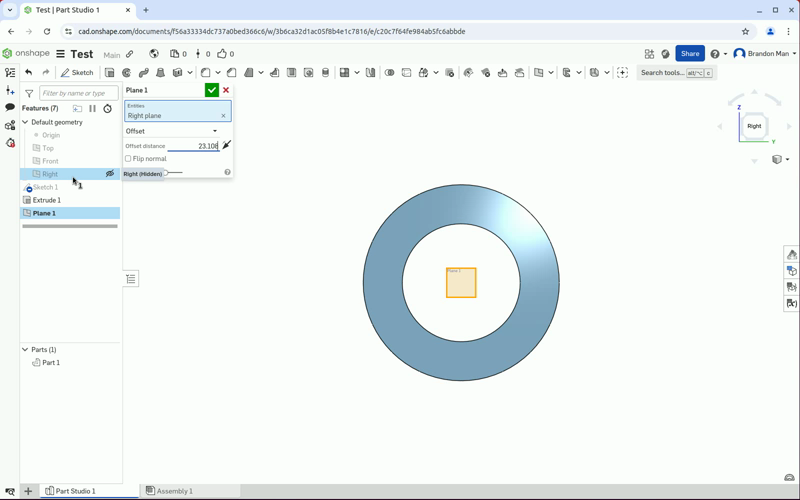
key(enter, 2)
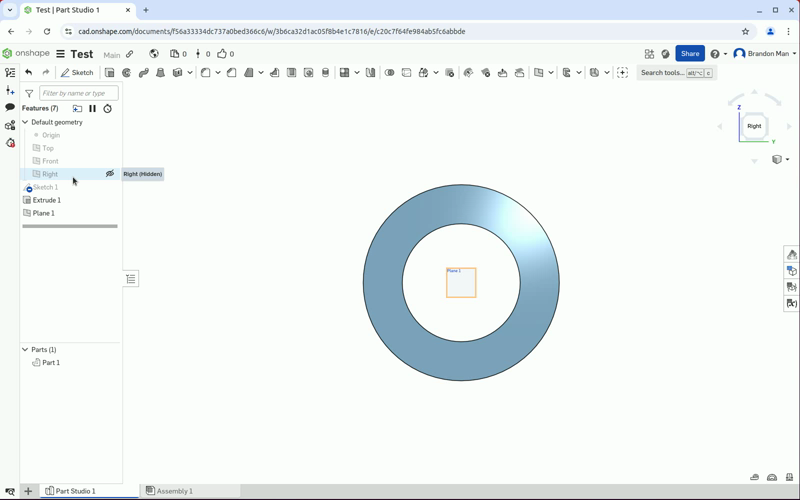
key(shift+s)
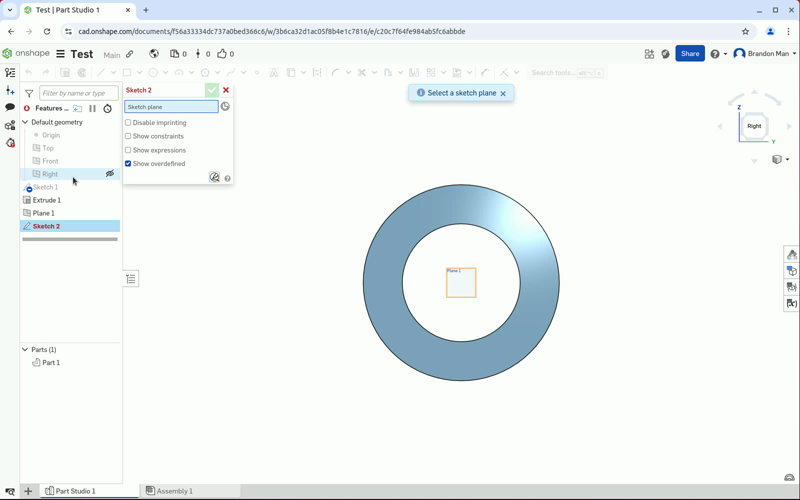
mouse_move(73, 215)
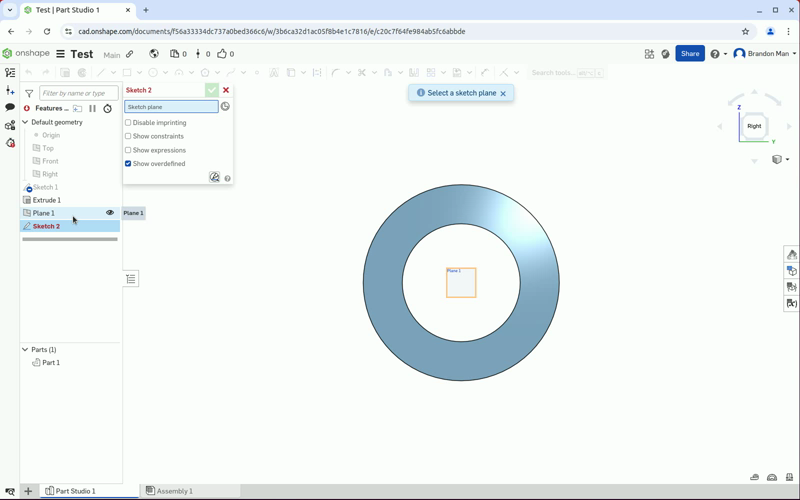
click(73, 215)
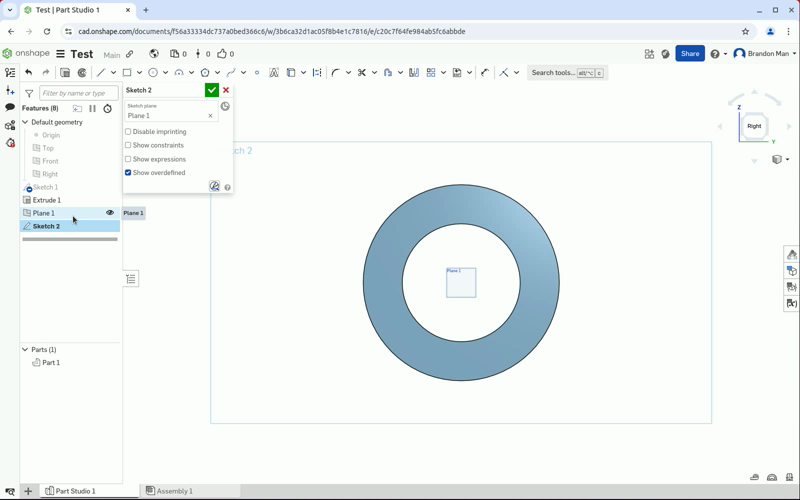
mouse_move(73, 352)
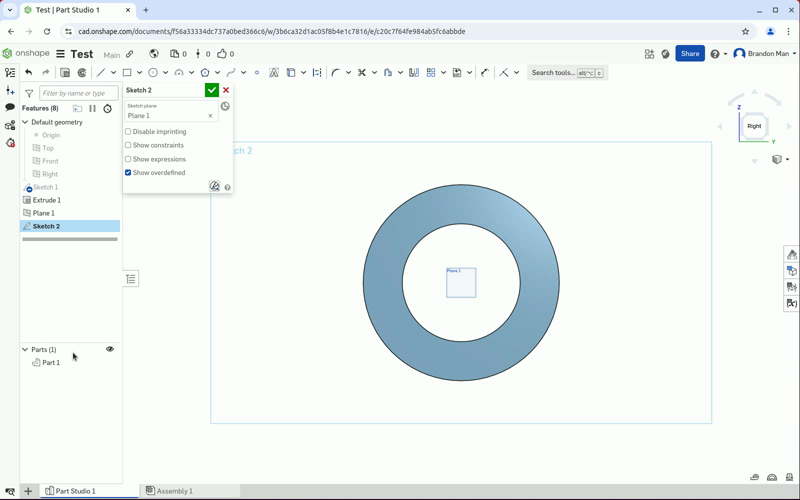
key(y)
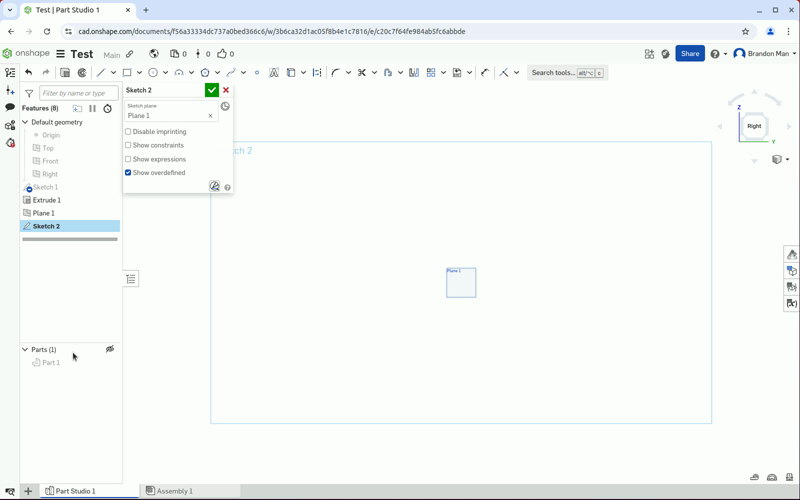
key(c)
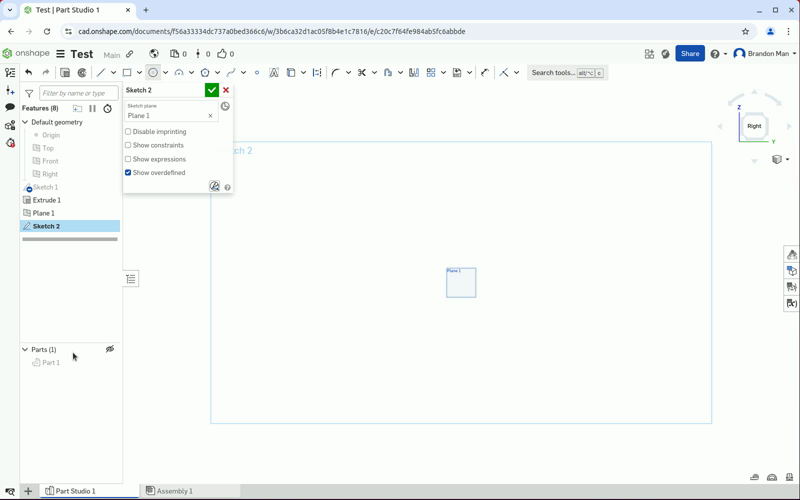
key_down(shift)
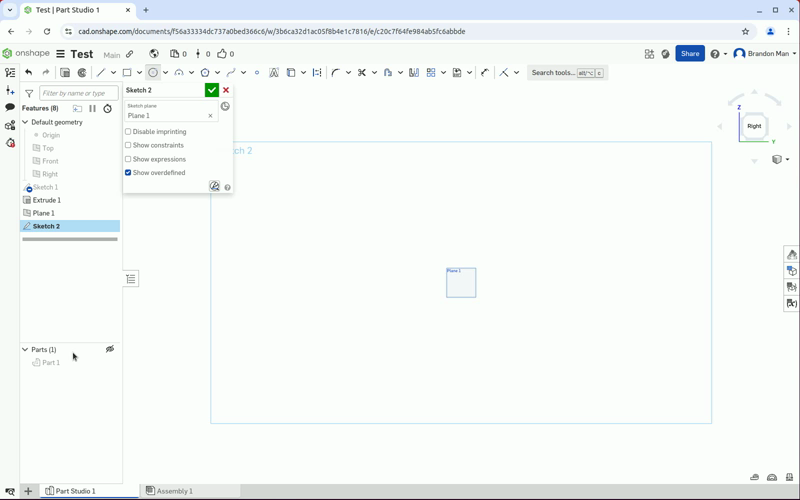
mouse_move(461, 282)
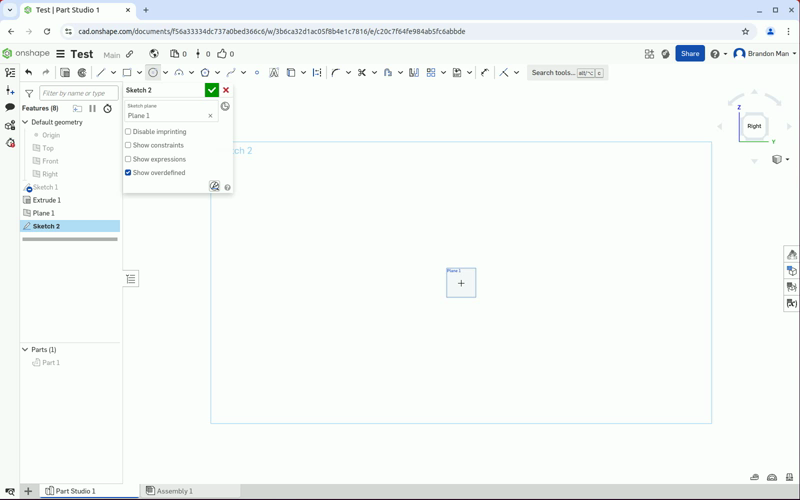
click(461, 282)
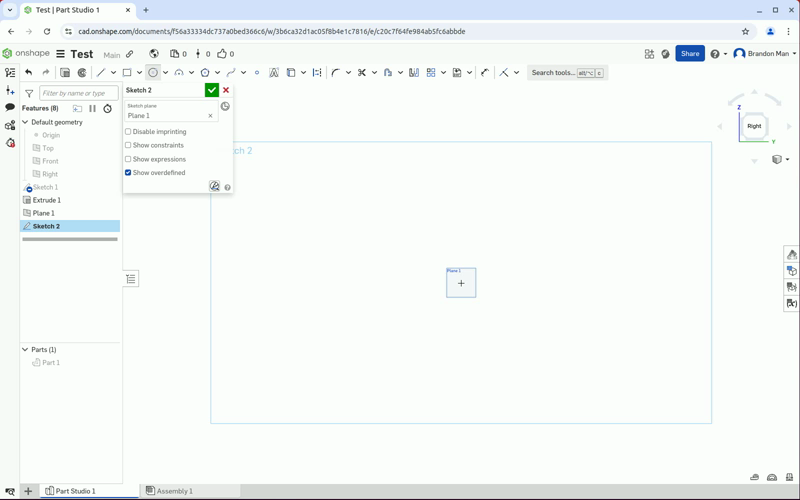
key_up(shift)
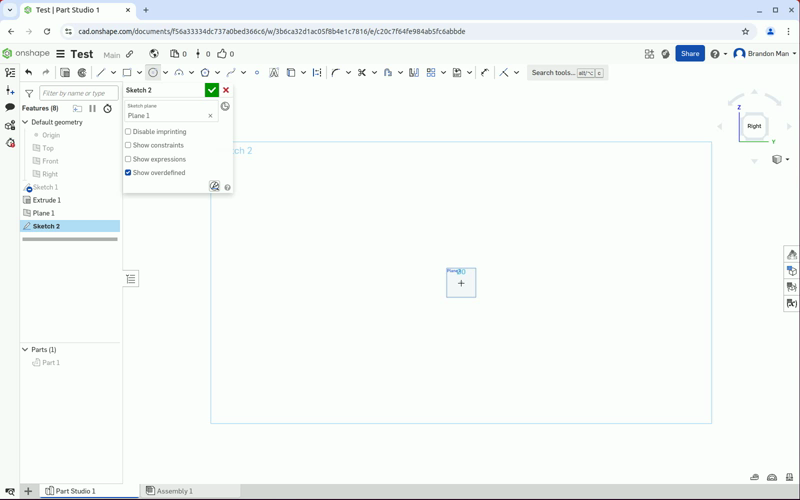
mouse_move(537, 282)
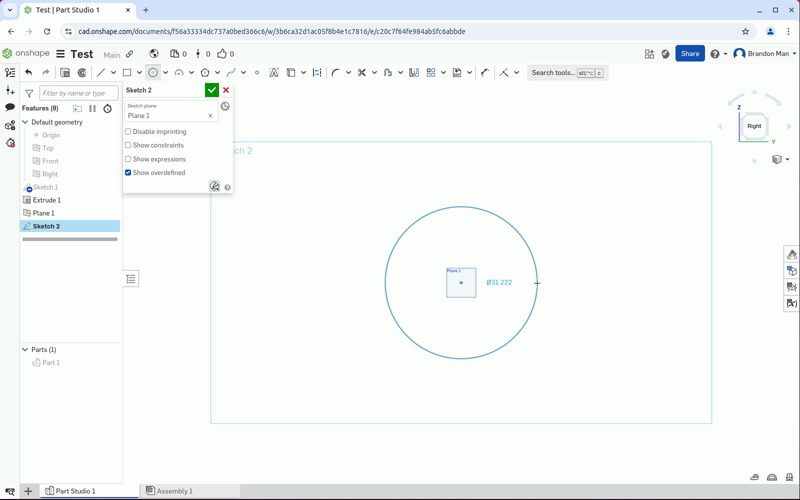
click(537, 282)
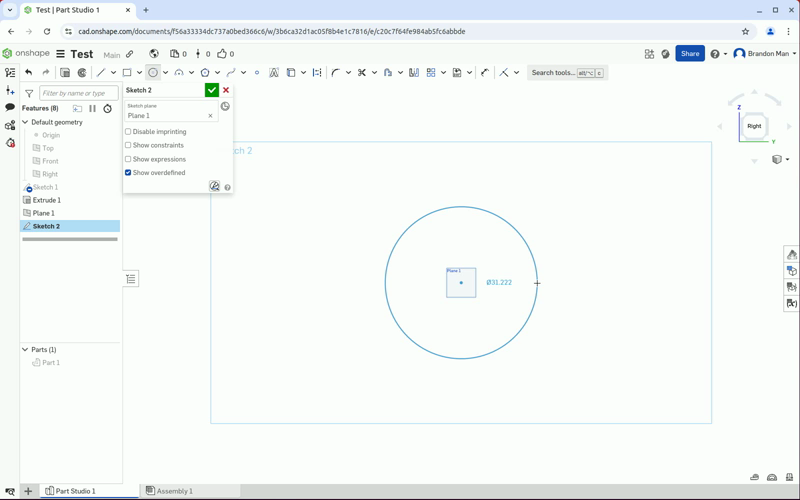
key(esc)
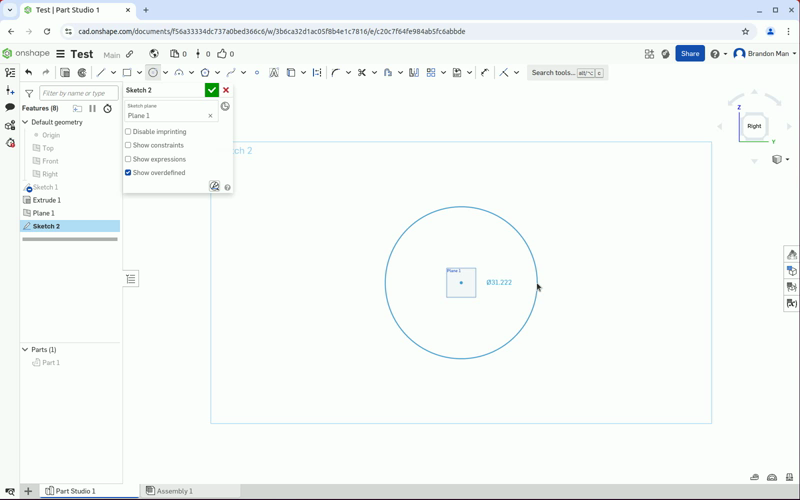
key(c)
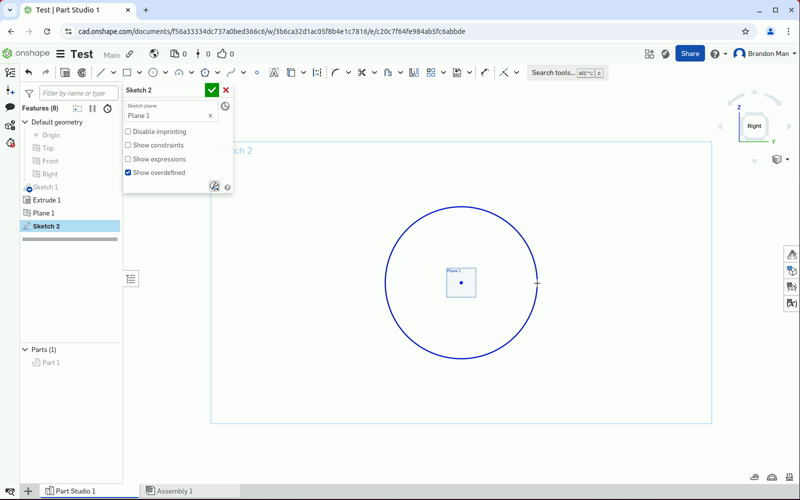
key_down(shift)
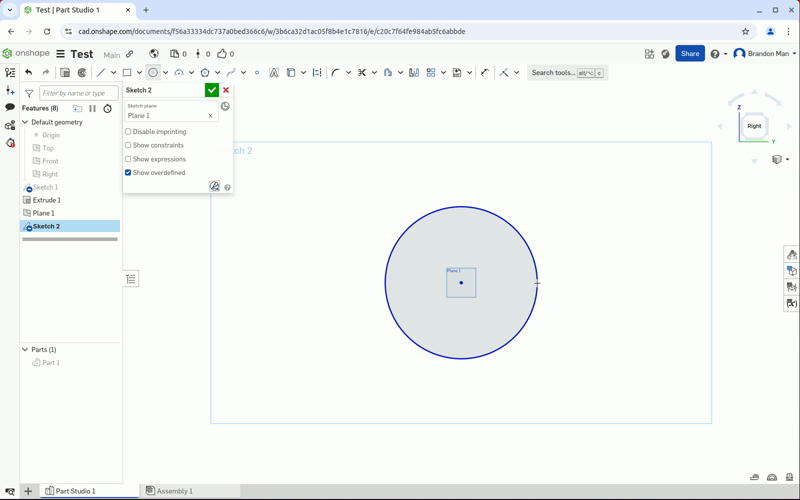
mouse_move(461, 282)
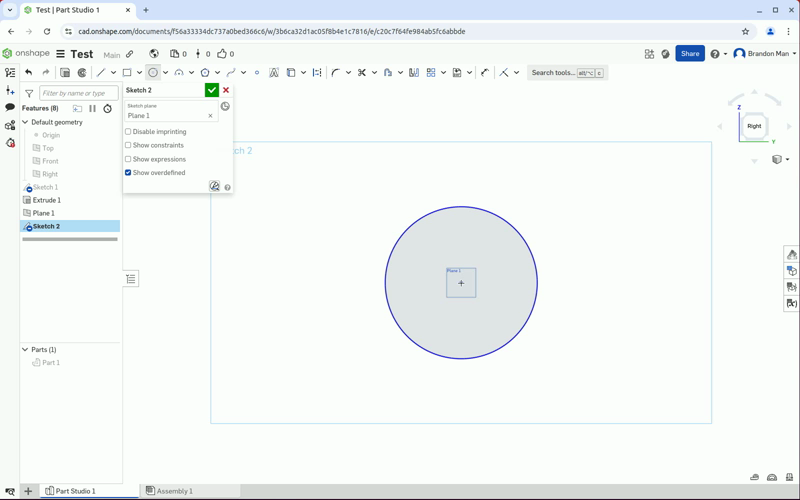
click(461, 282)
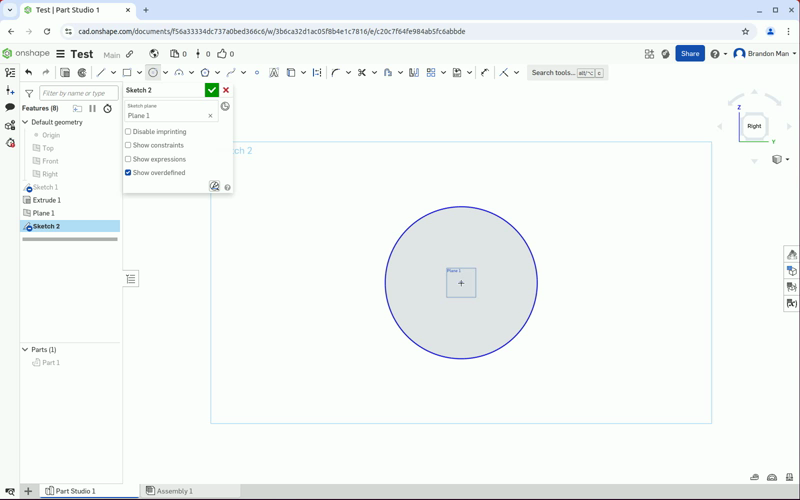
key_up(shift)
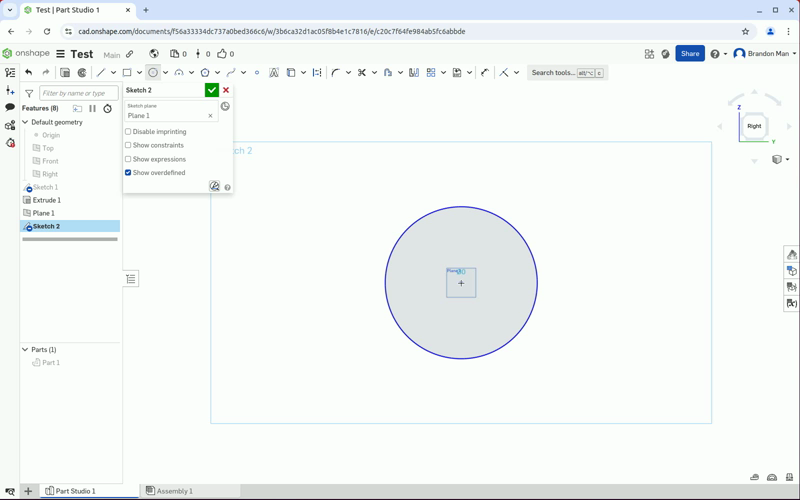
mouse_move(521, 282)
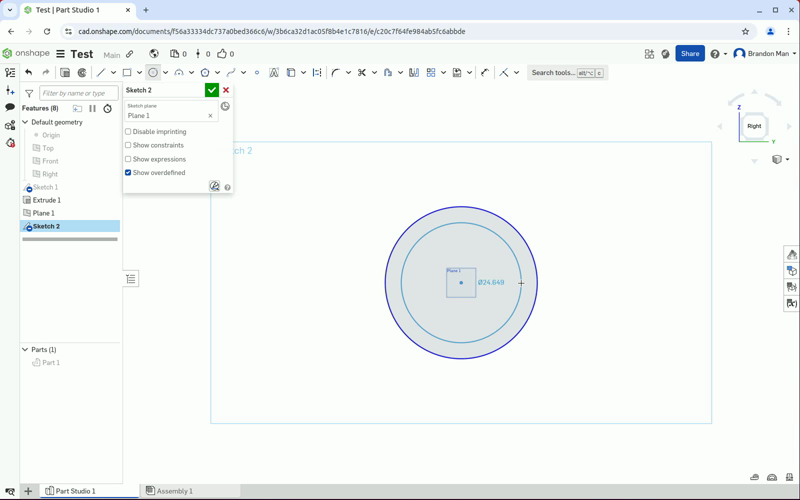
click(521, 282)
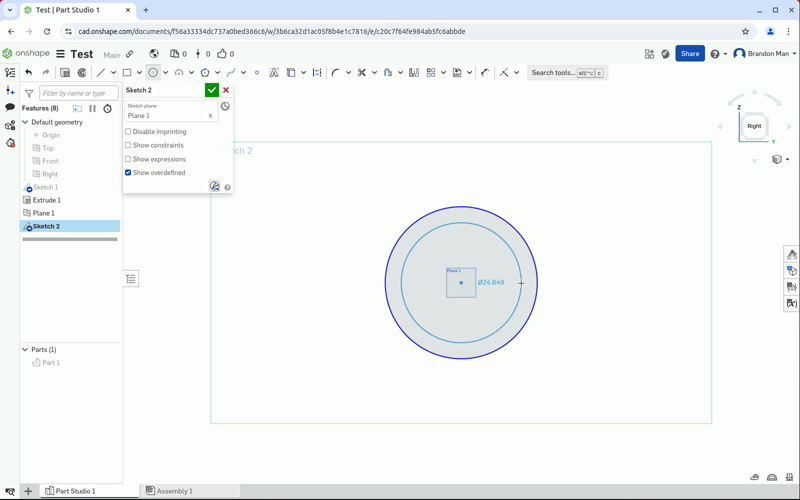
key(esc)
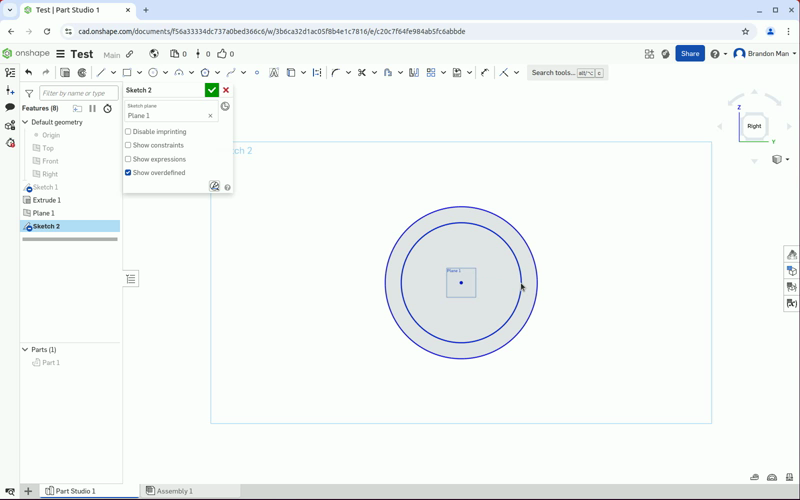
mouse_move(404, 240)
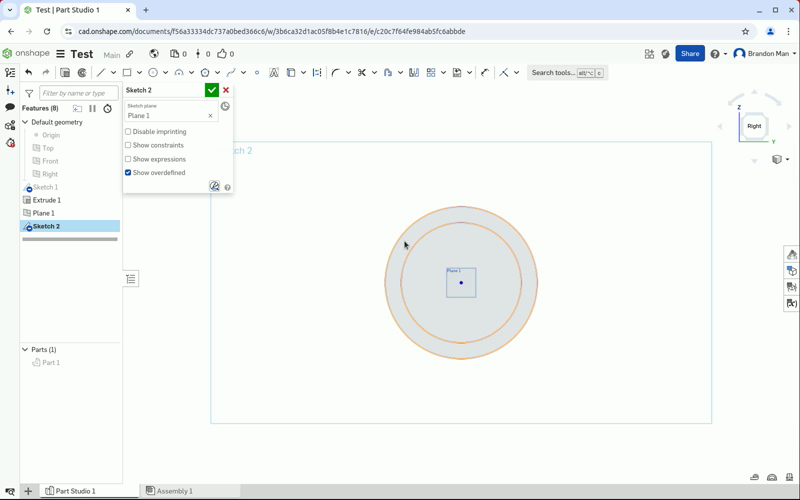
click(404, 240)
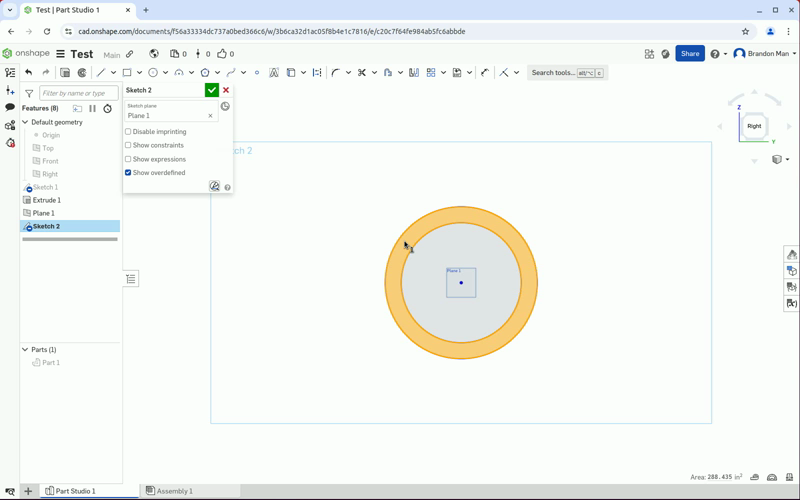
mouse_move(73, 352)
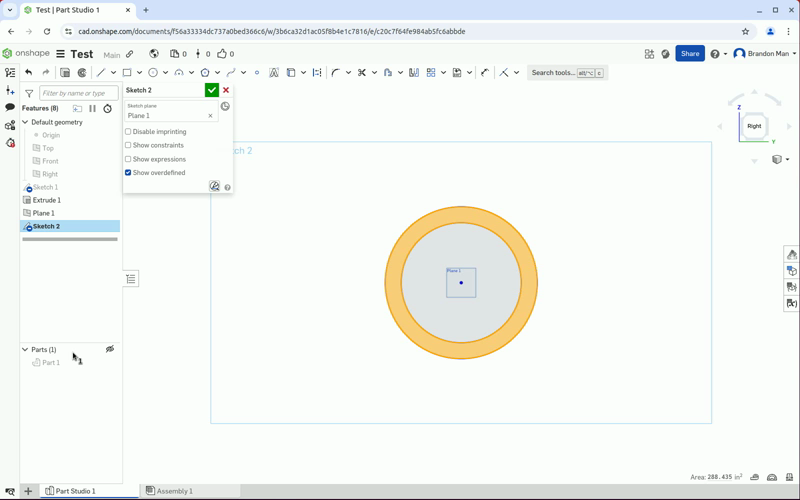
key(shift+y)
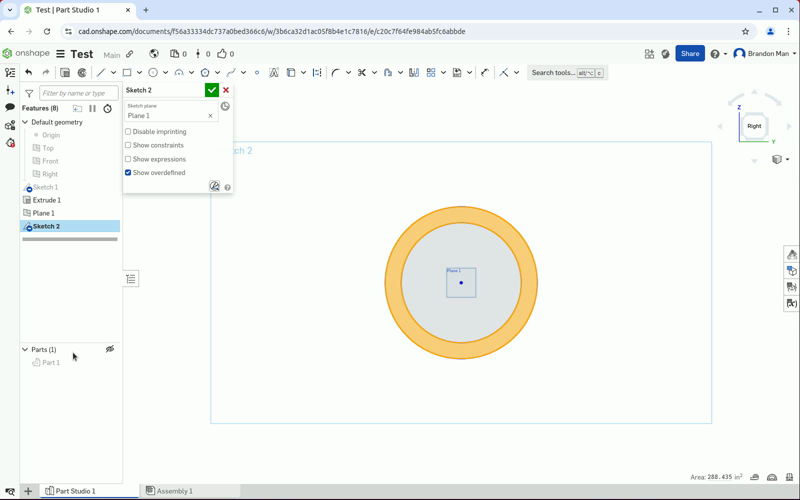
key(shift+e)
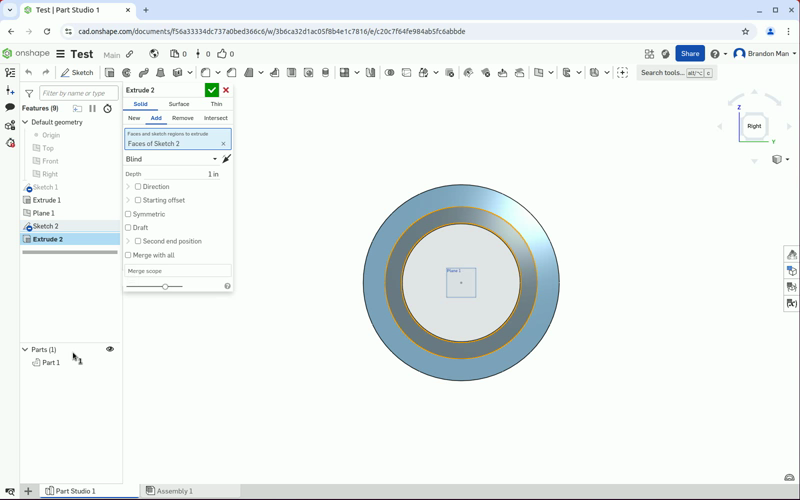
mouse_move(143, 106)
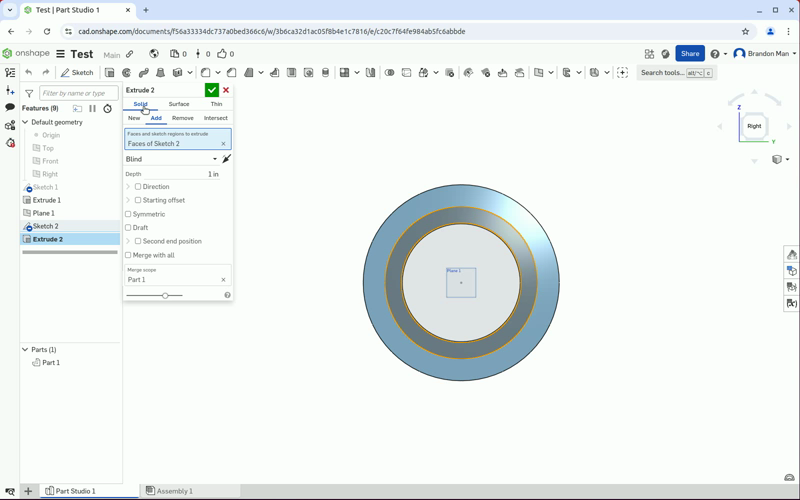
click(143, 106)
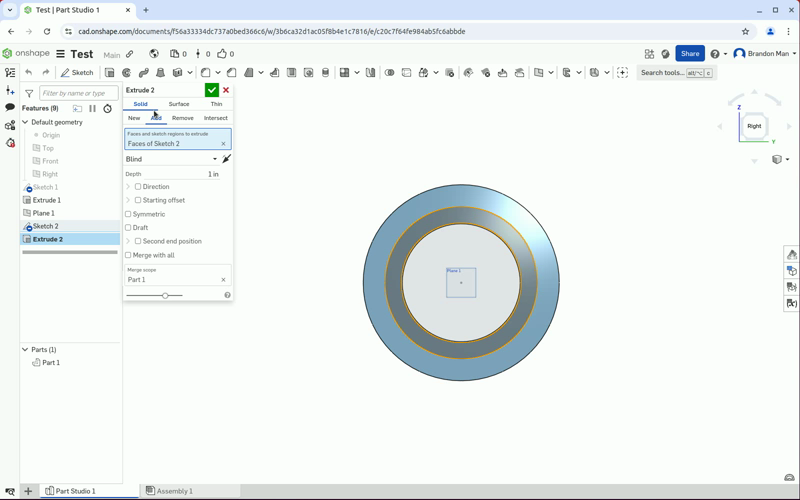
mouse_move(186, 120)
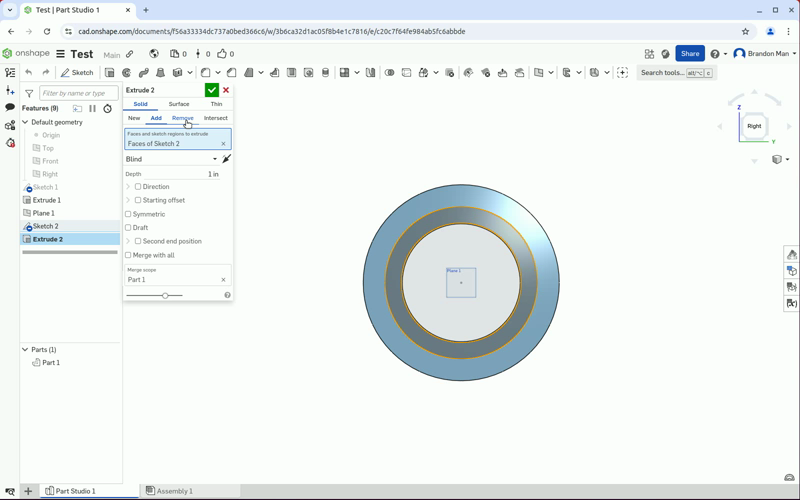
click(186, 120)
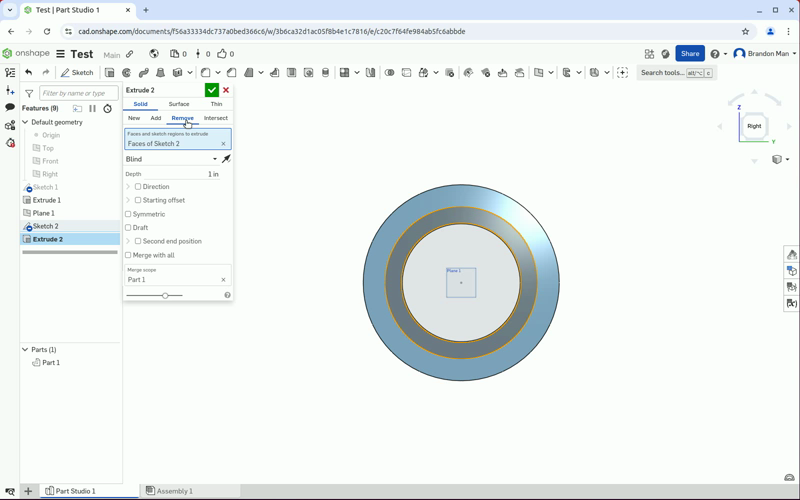
key(tab, 4)
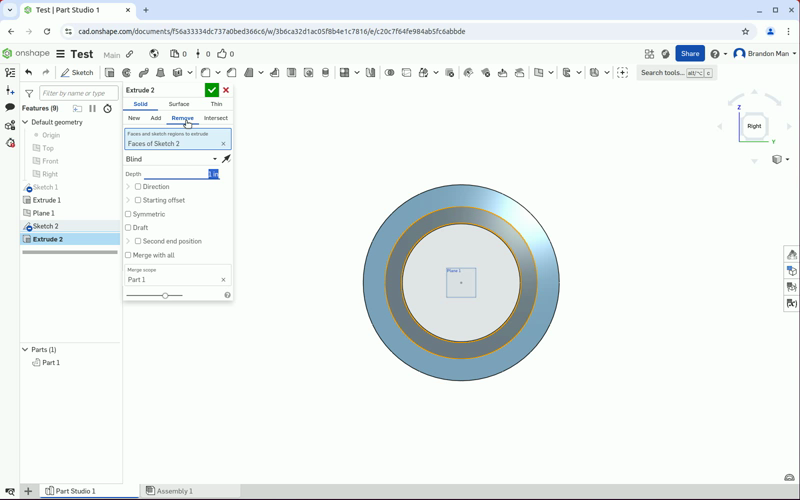
text(10.591)
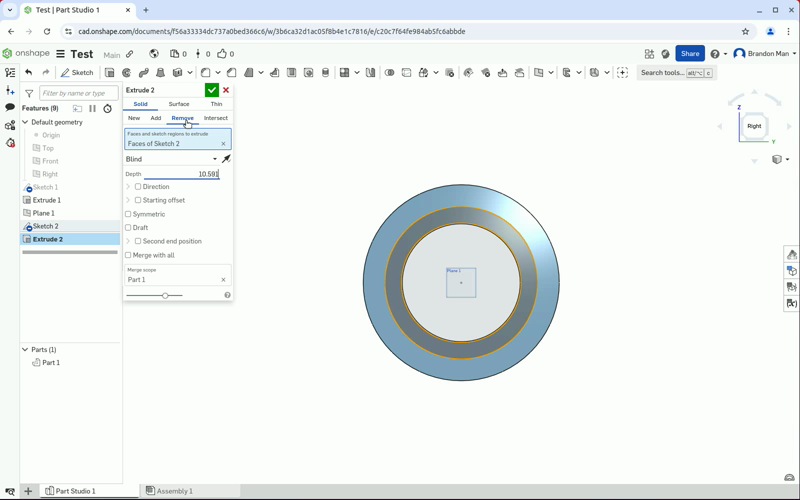
key(tab, 6)
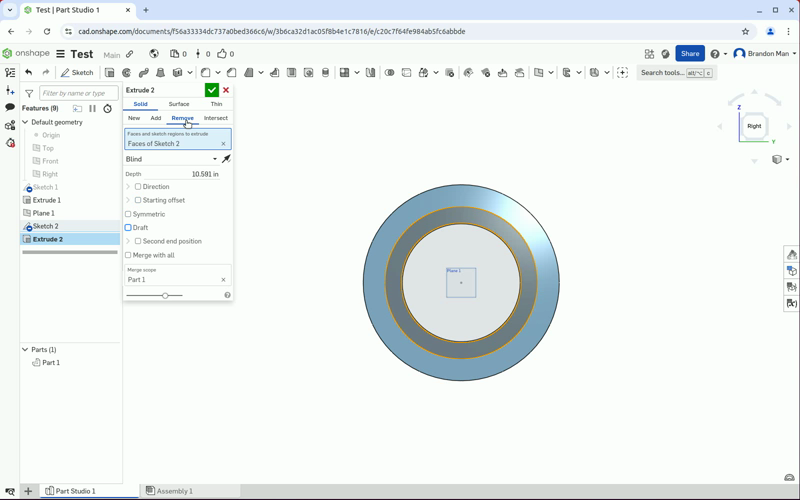
key(space)
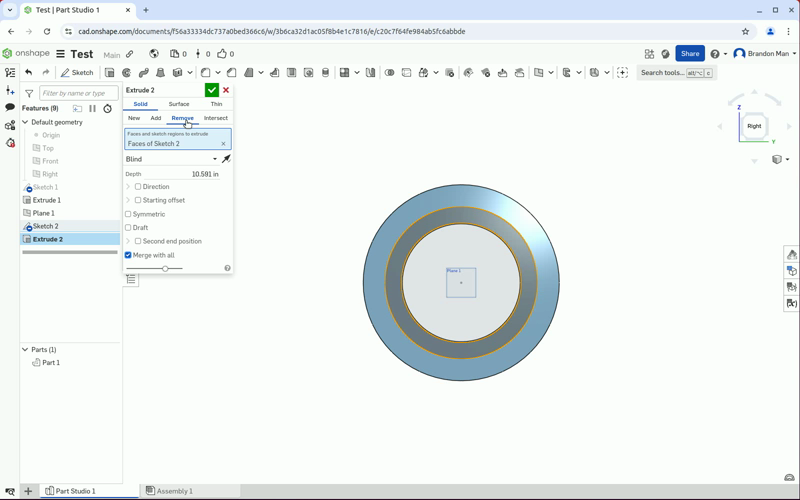
key(enter)
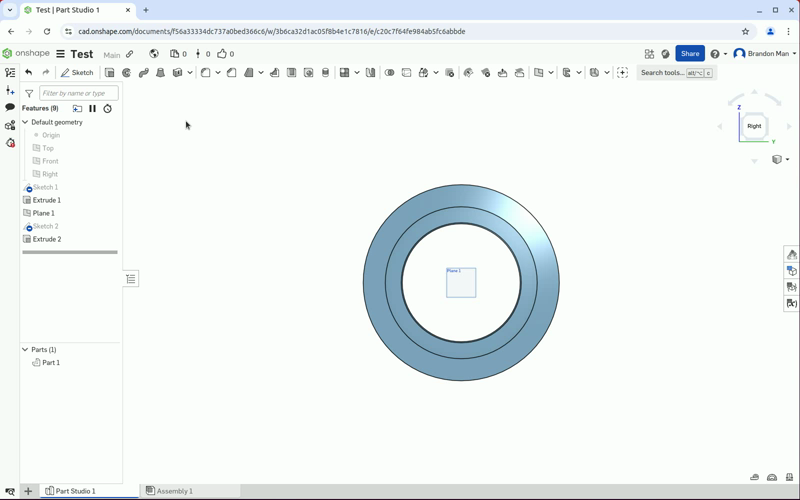
key(shift+h)
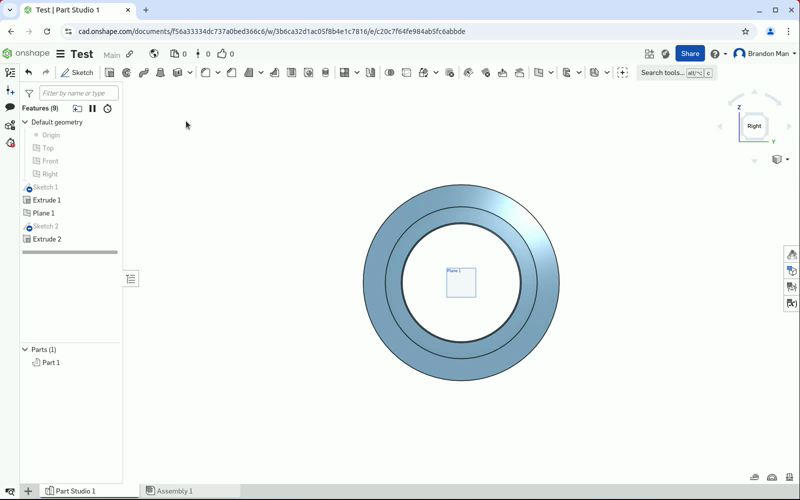
key(shift+h)
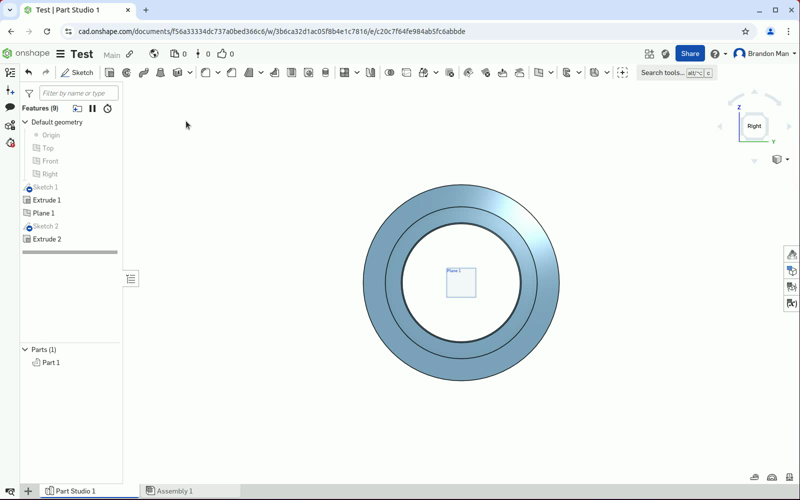
mouse_move(73, 189)
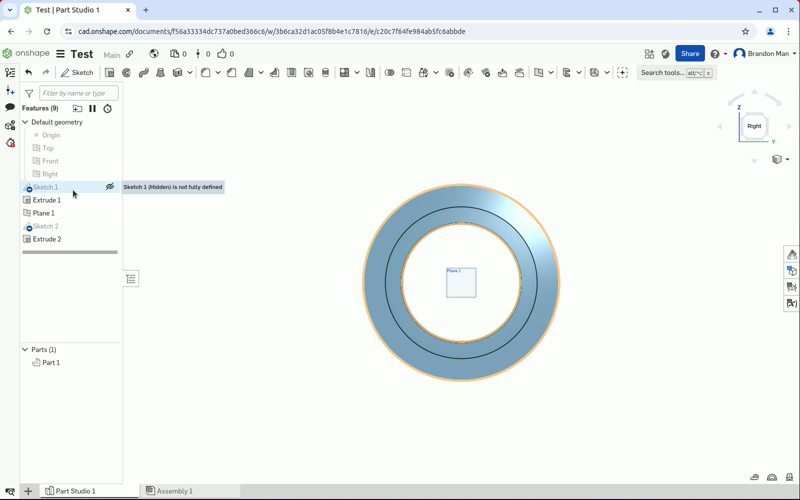
click(73, 189)
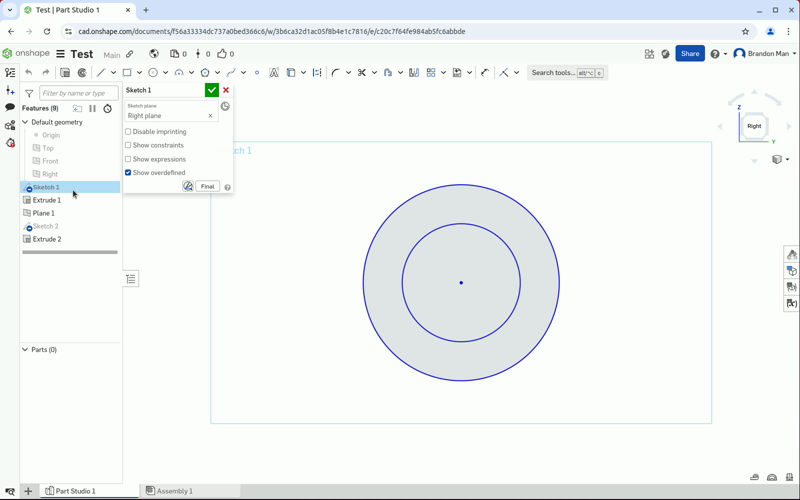
mouse_move(229, 92)
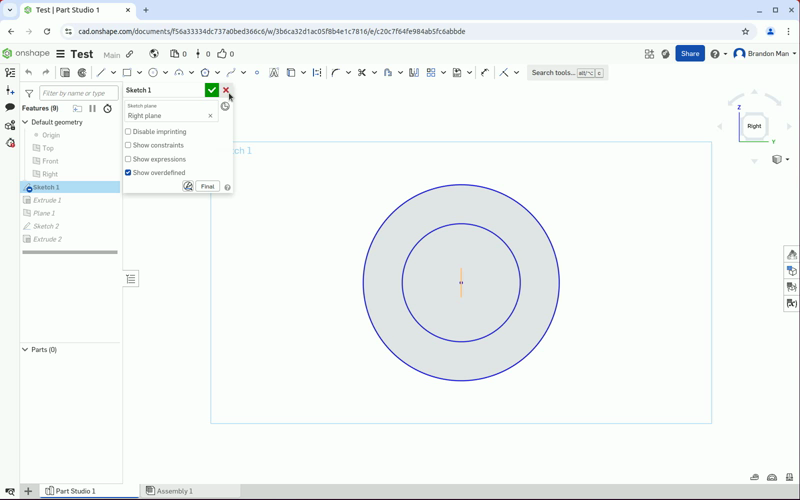
click(229, 92)
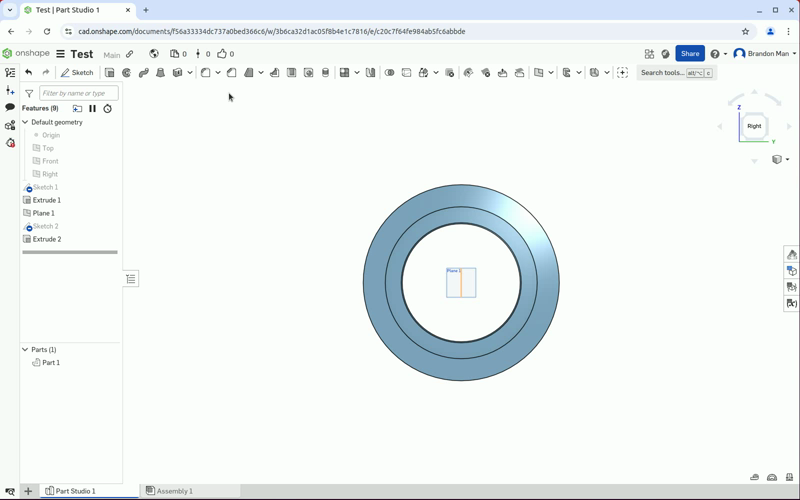
mouse_move(541, 75)
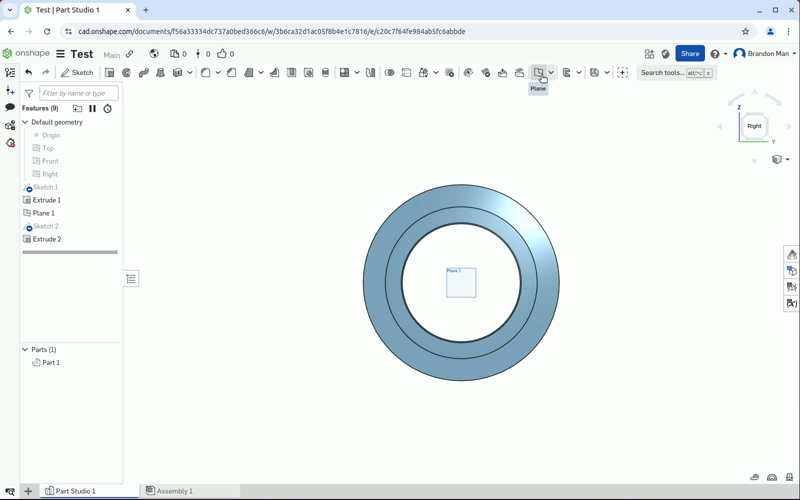
click(541, 75)
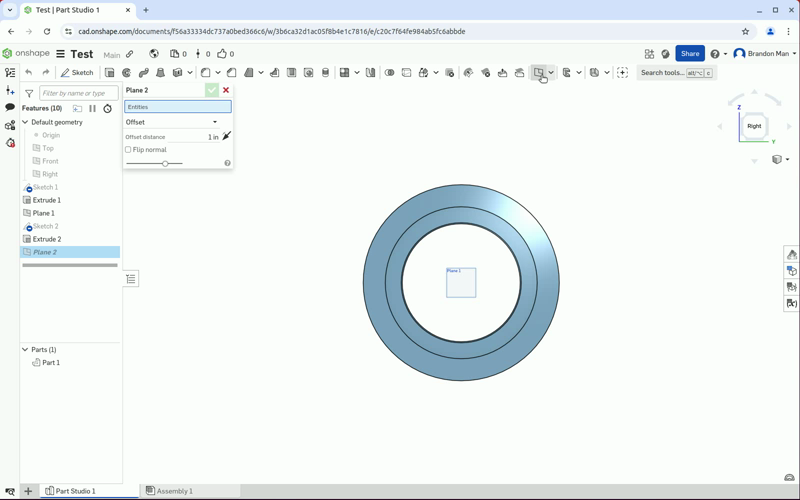
mouse_move(73, 176)
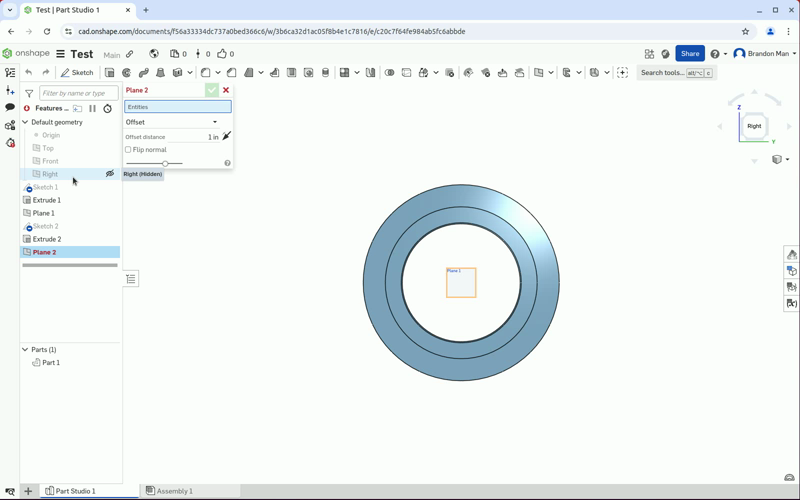
click(73, 176)
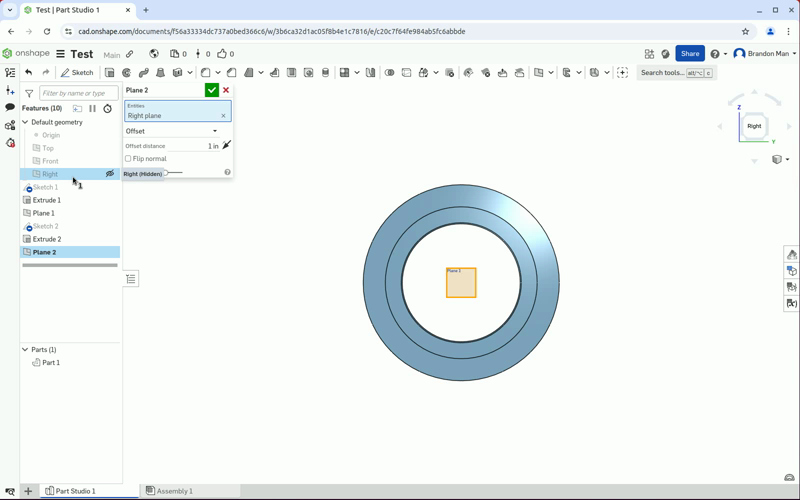
key(tab, 2)
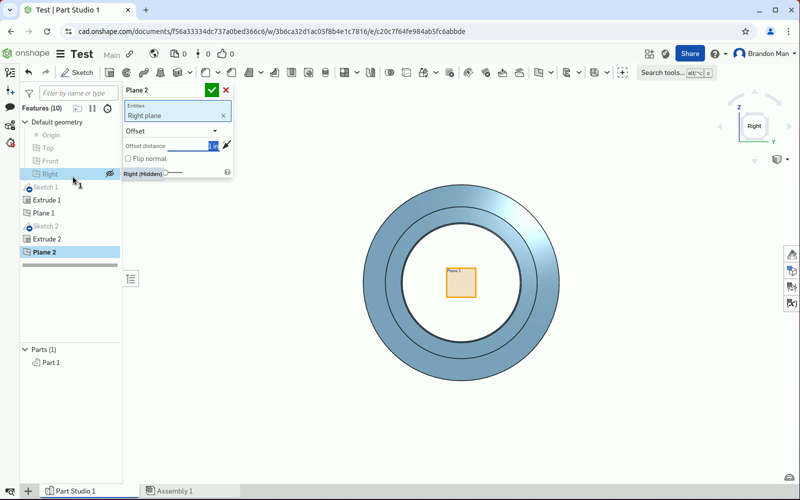
text(23.108)
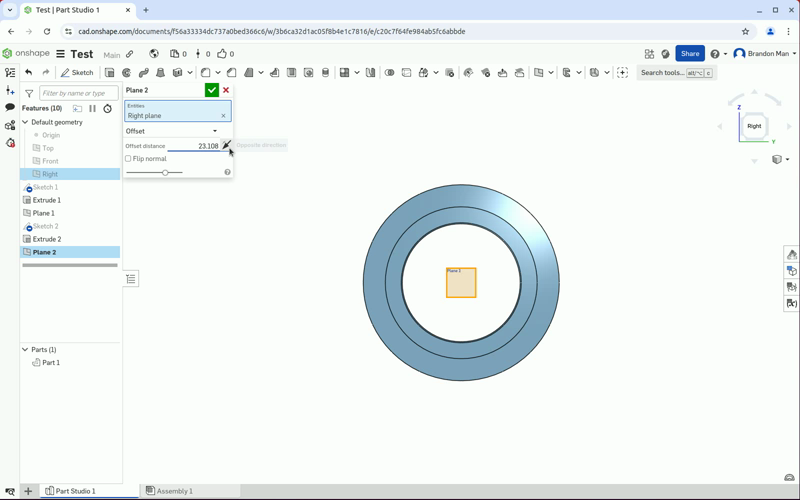
mouse_move(229, 147)
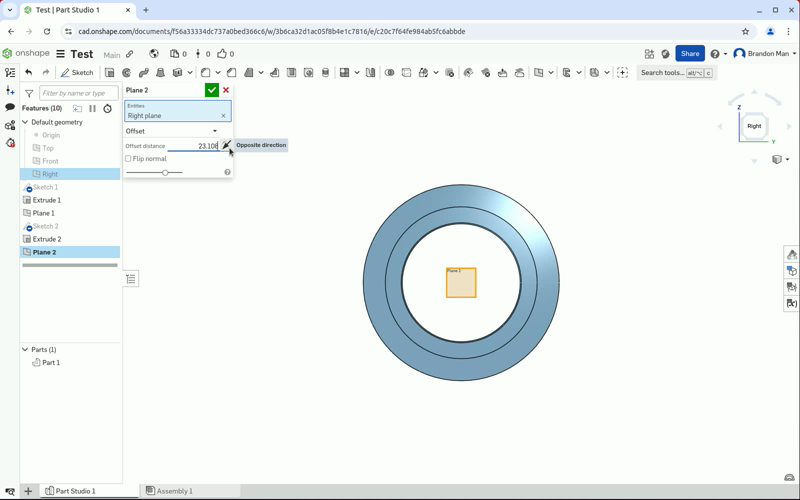
click(229, 147)
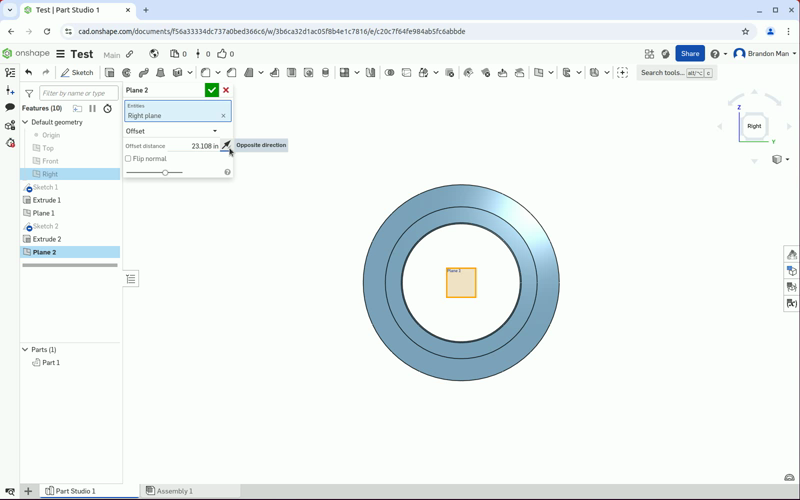
key(enter, 2)
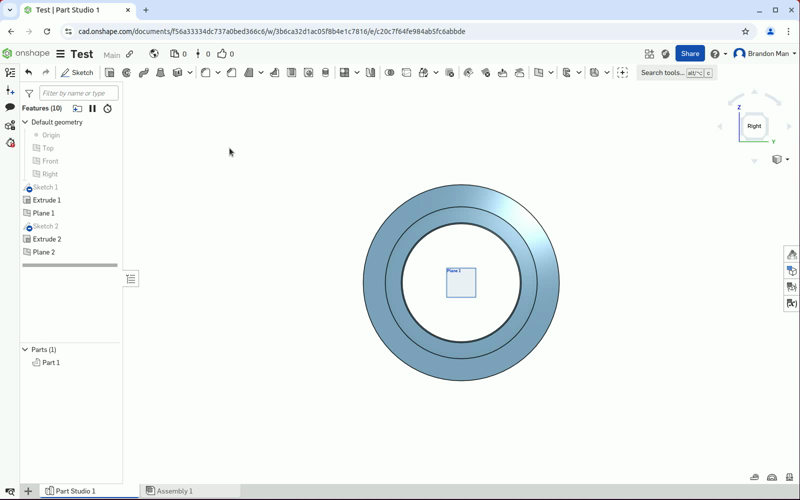
key(shift+s)
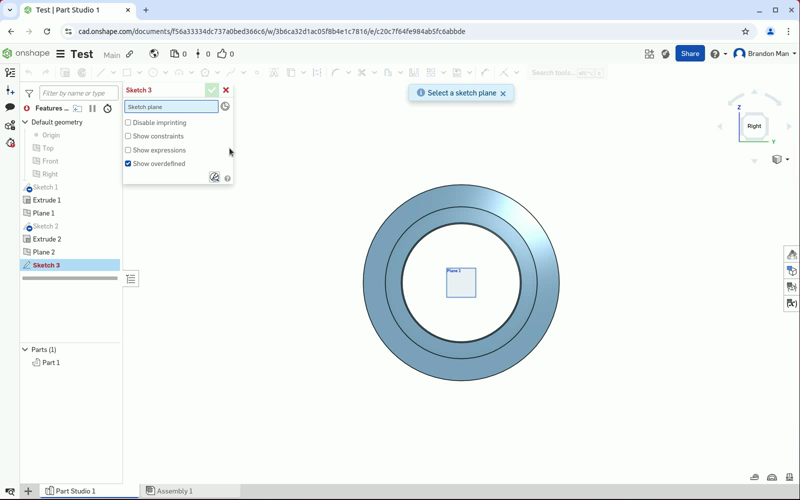
mouse_move(73, 254)
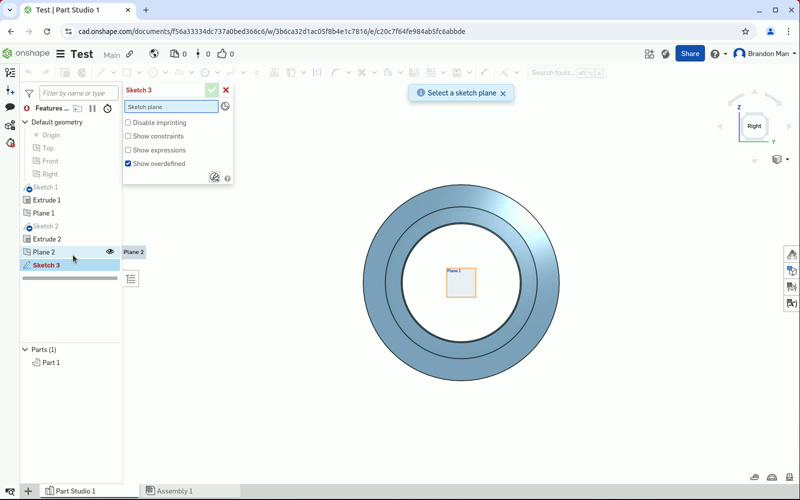
click(73, 254)
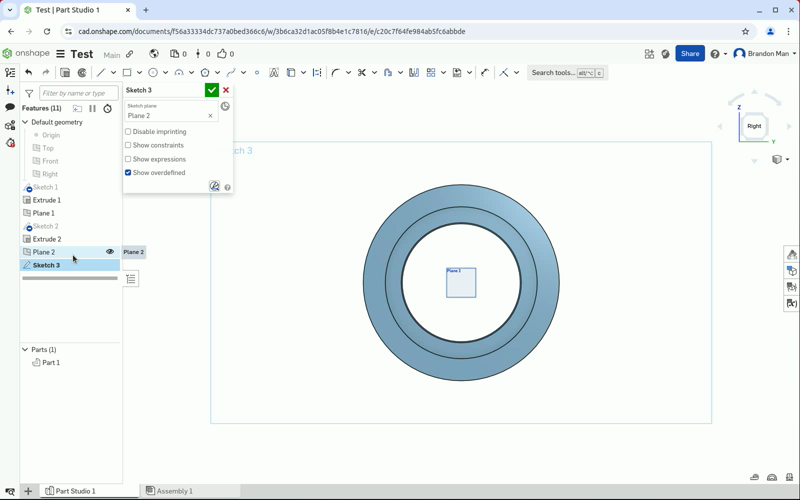
mouse_move(73, 352)
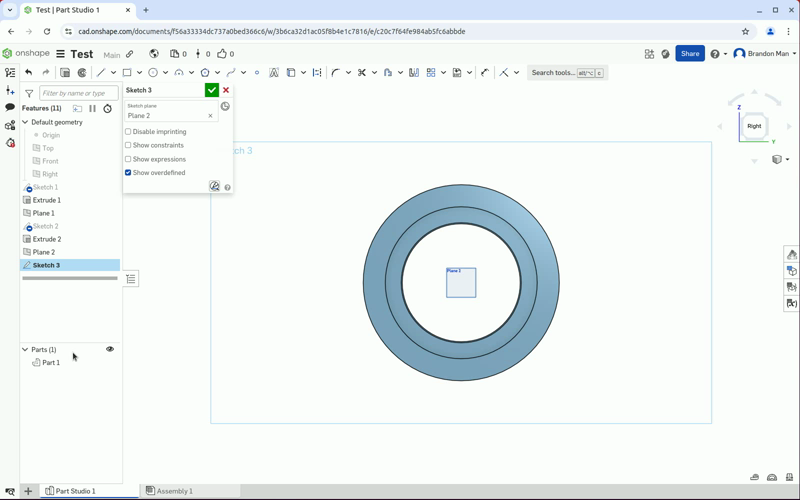
key(y)
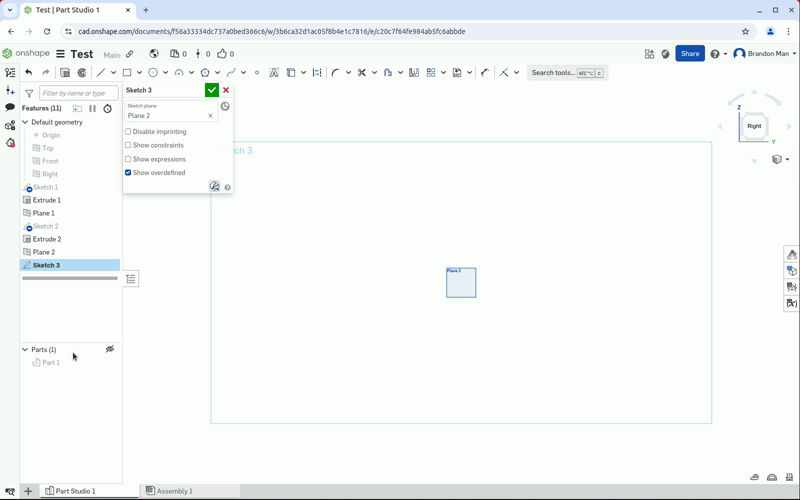
key(c)
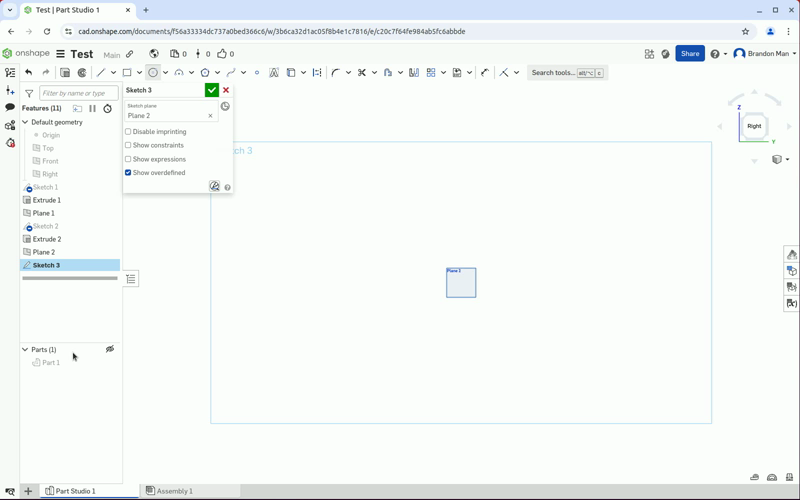
key_down(shift)
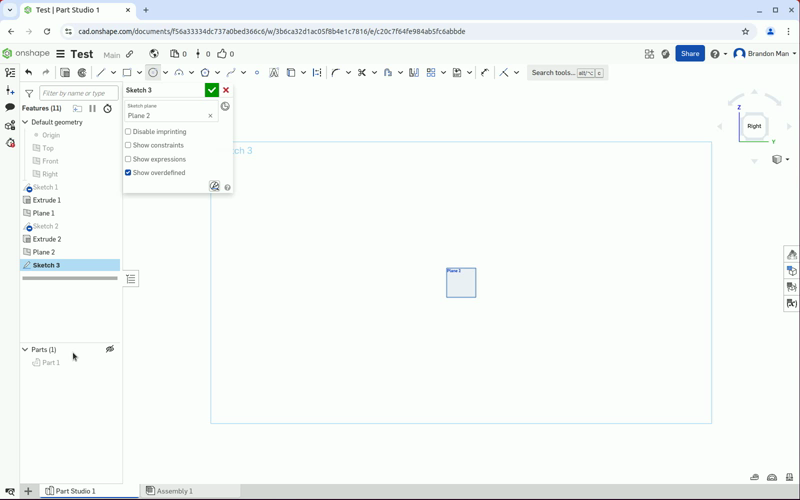
mouse_move(461, 282)
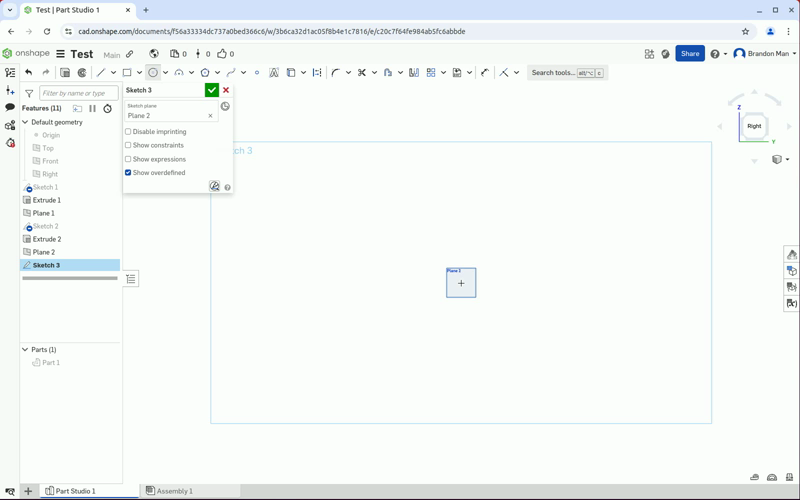
click(461, 282)
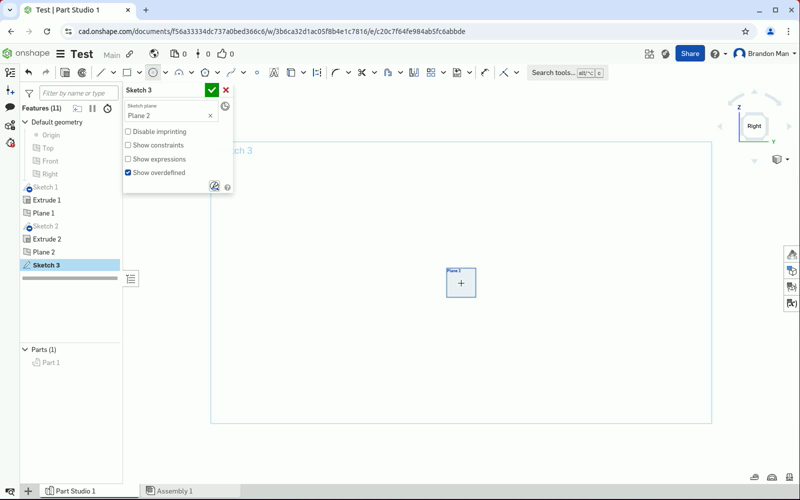
key_up(shift)
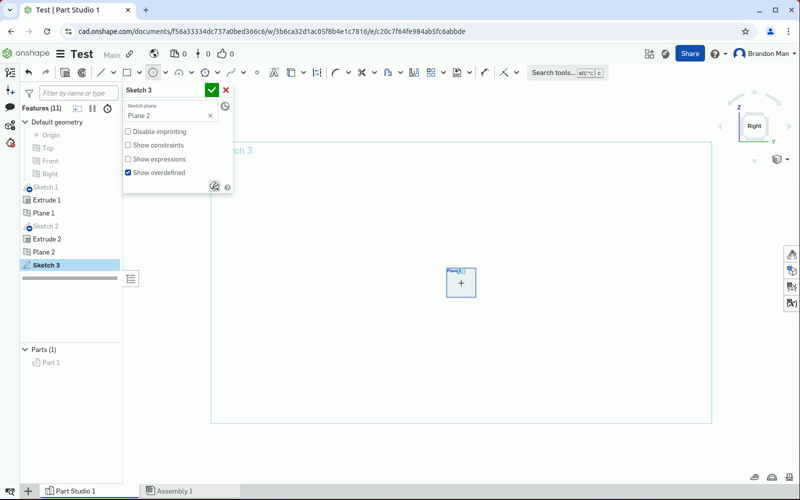
mouse_move(537, 282)
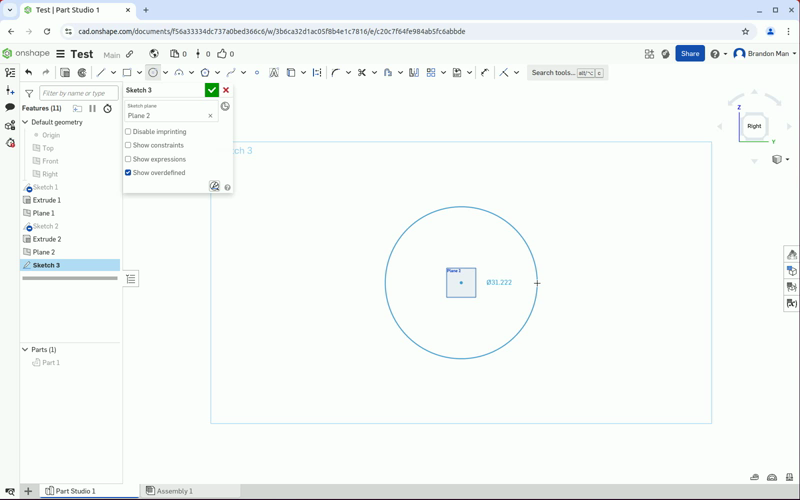
click(537, 282)
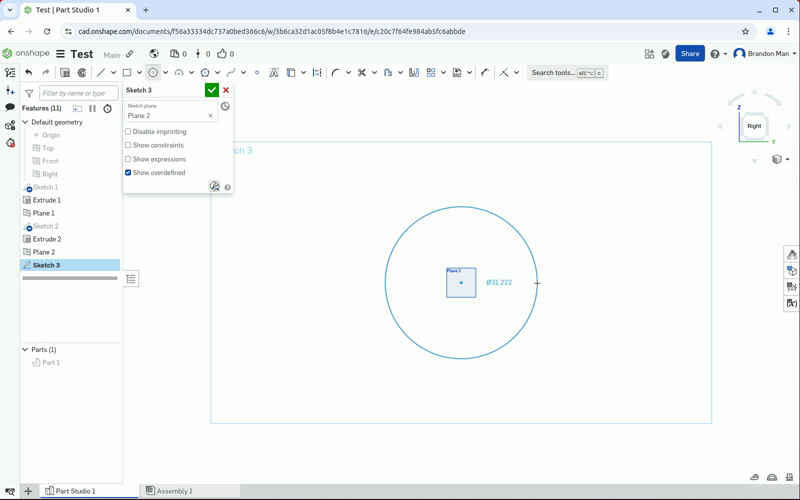
key(esc)
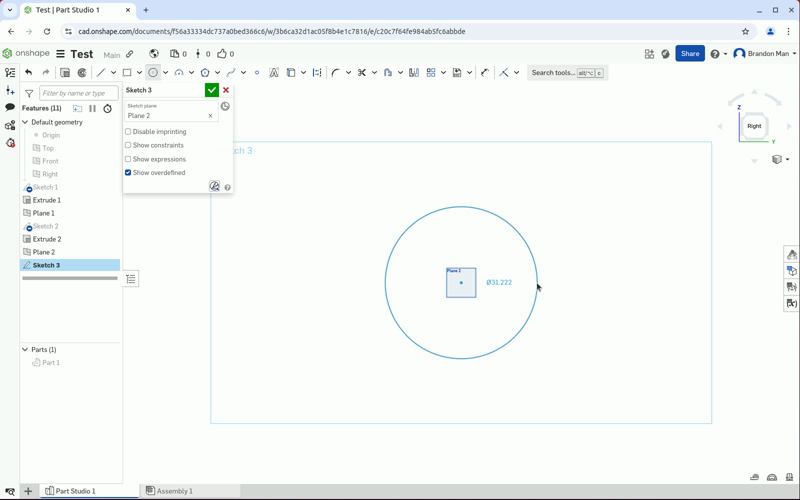
key(c)
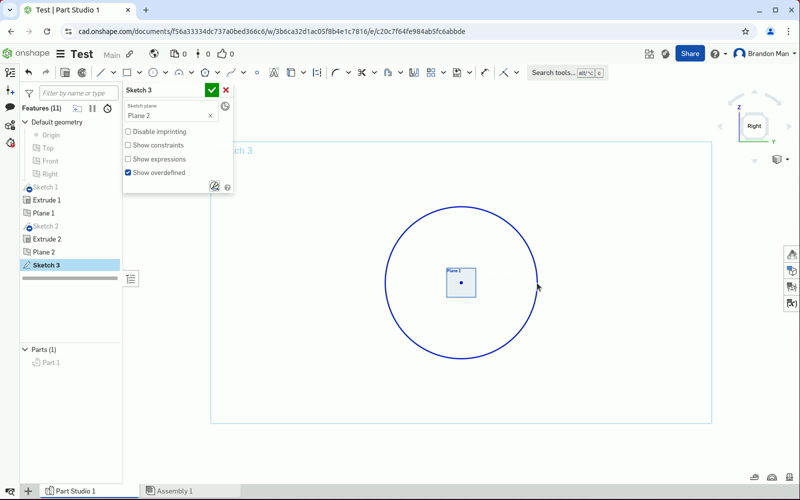
key_down(shift)
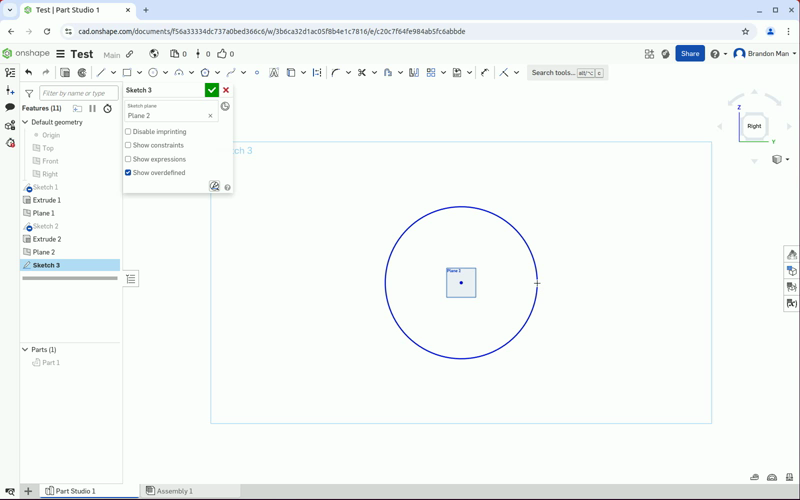
mouse_move(461, 282)
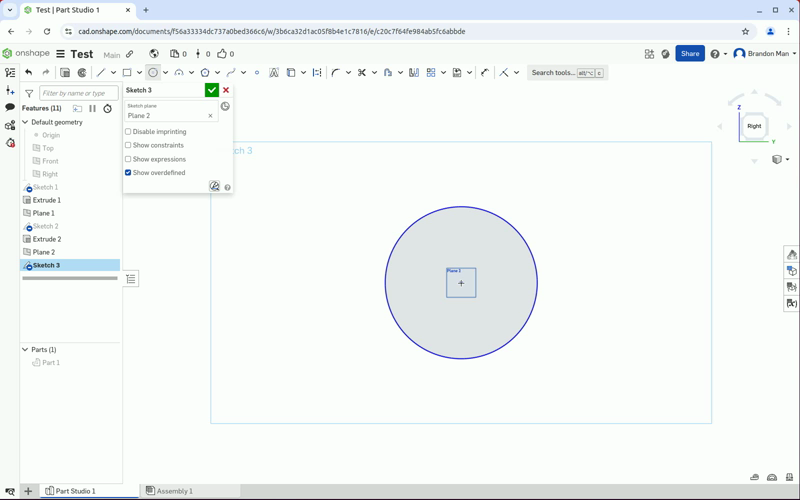
click(461, 282)
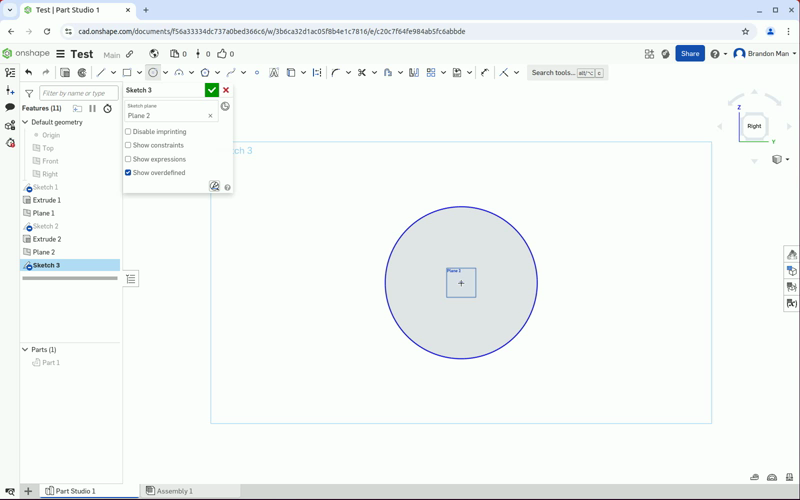
key_up(shift)
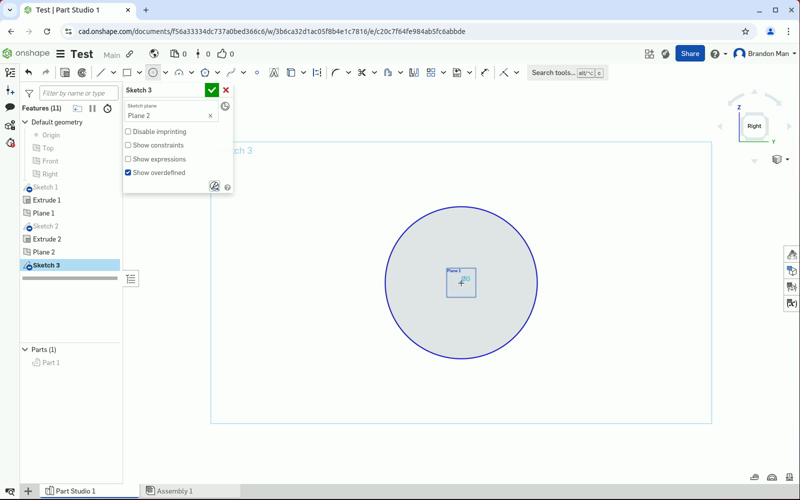
mouse_move(521, 282)
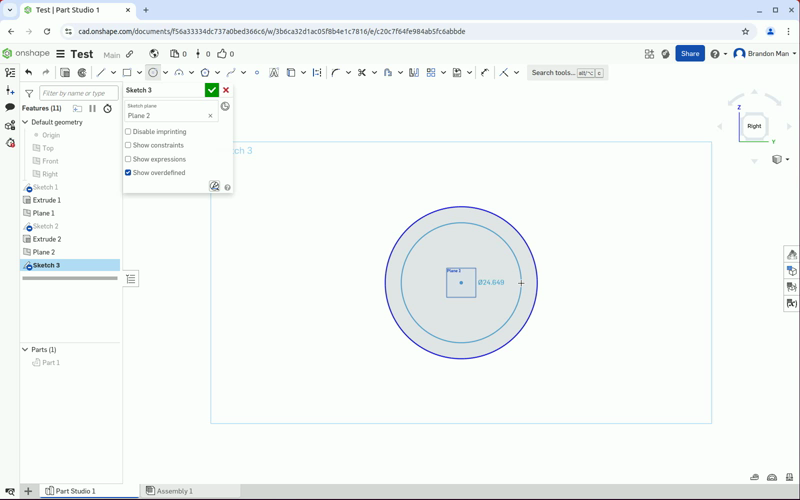
click(521, 282)
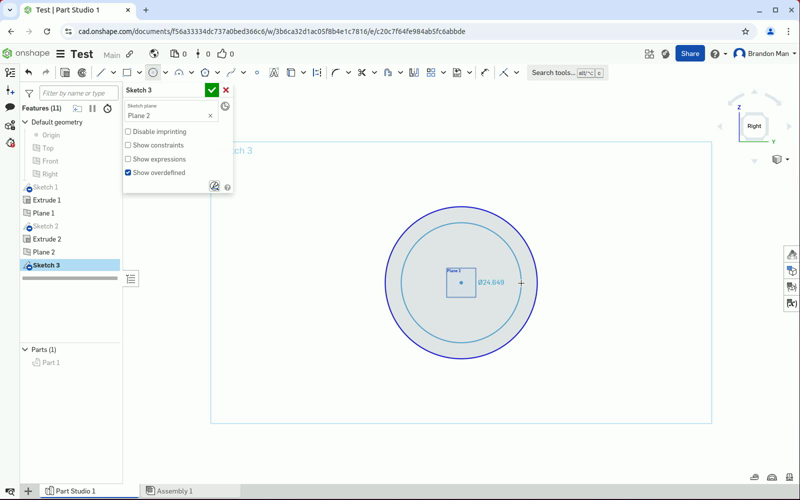
key(esc)
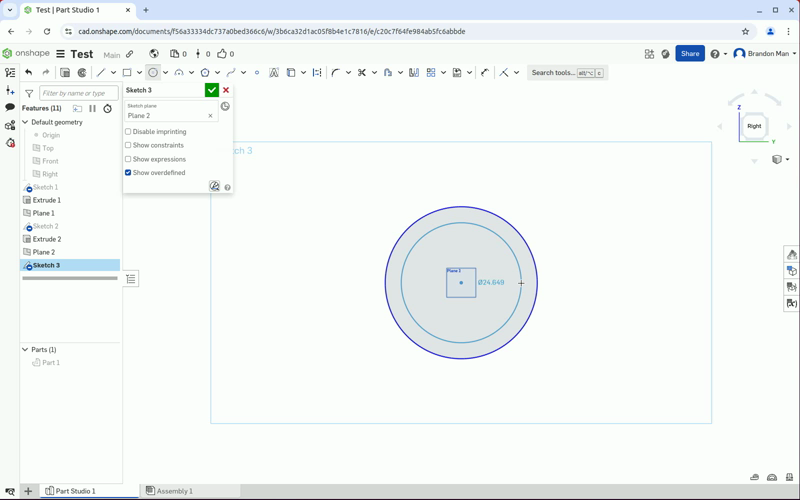
mouse_move(457, 217)
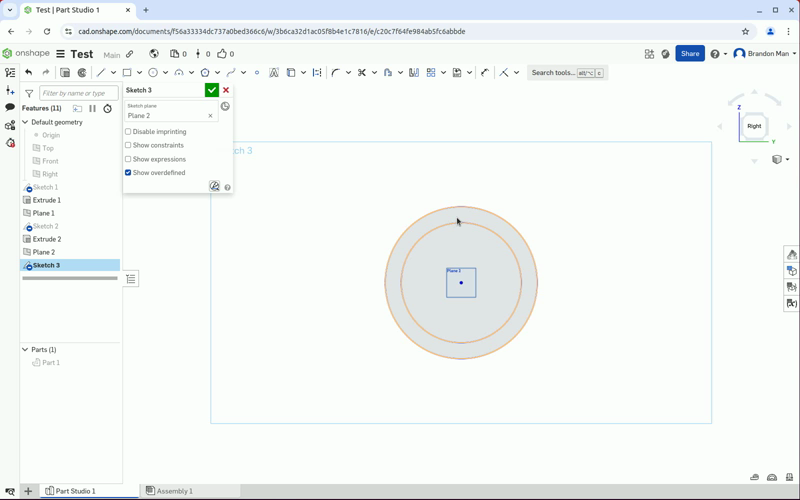
click(457, 217)
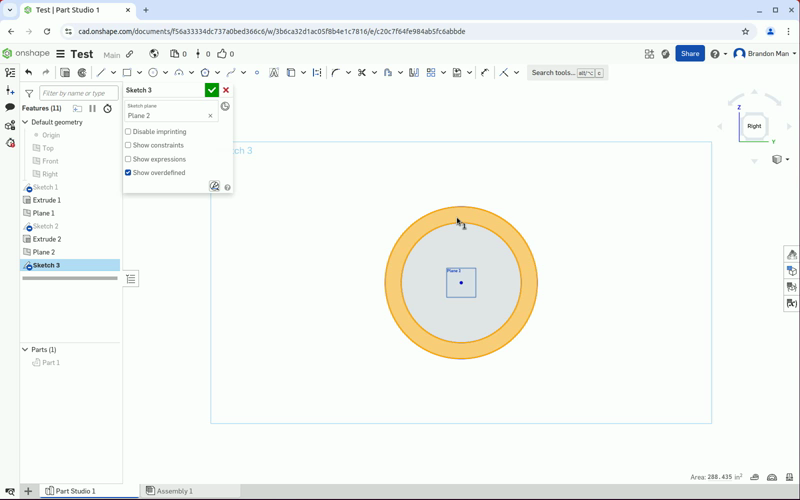
mouse_move(73, 352)
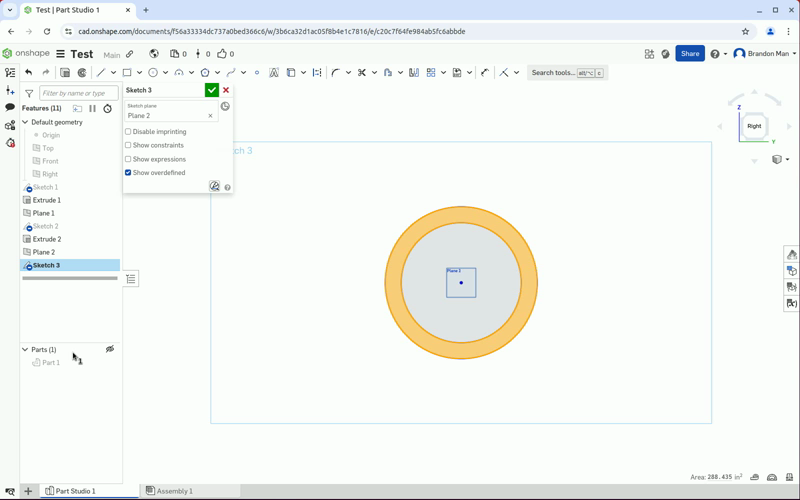
key(shift+y)
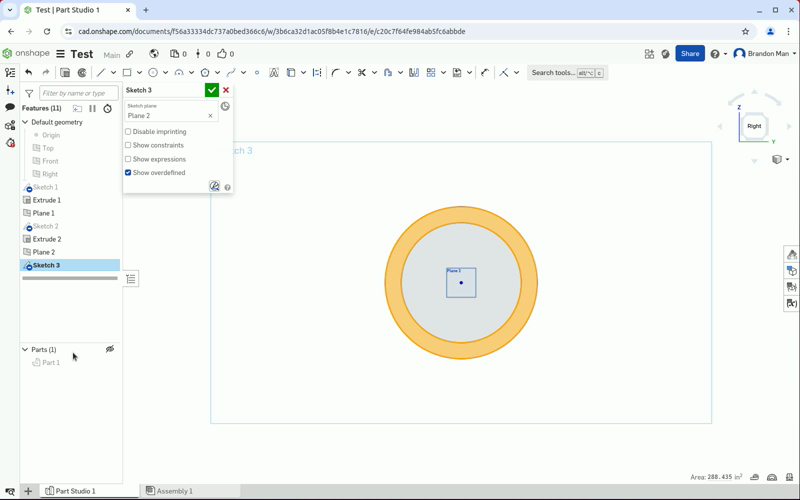
key(shift+e)
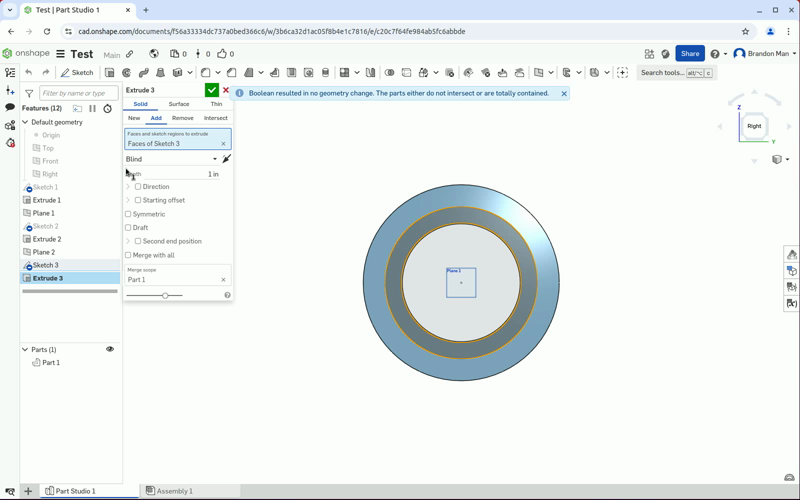
mouse_move(143, 106)
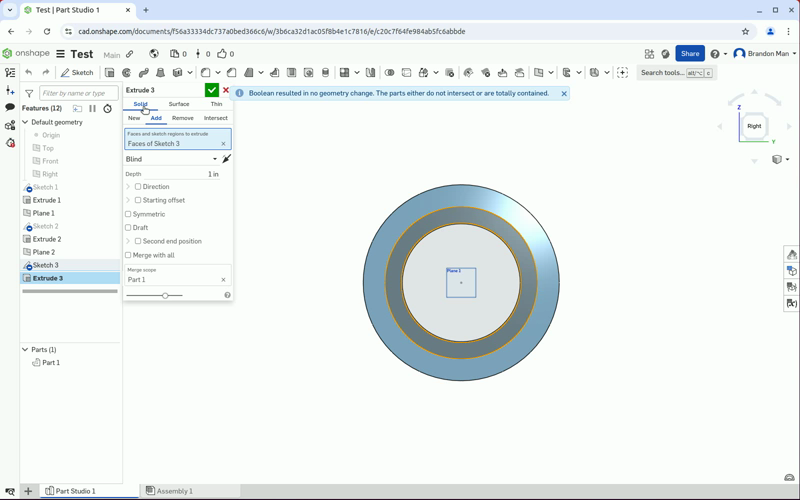
click(143, 106)
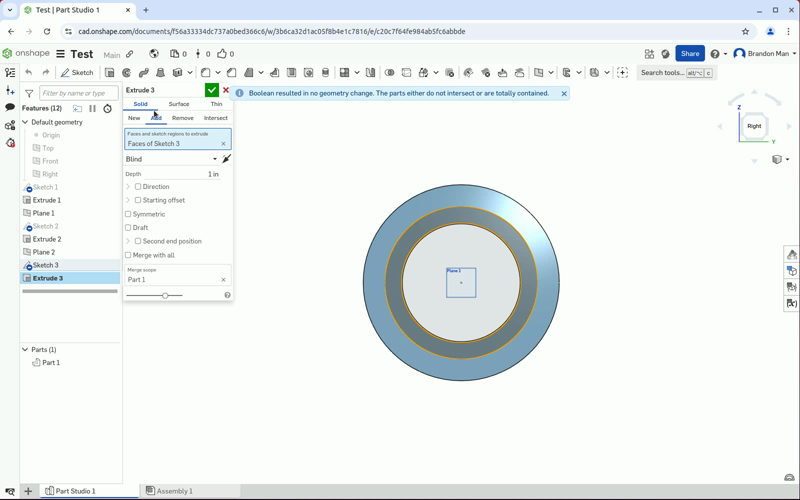
mouse_move(186, 120)
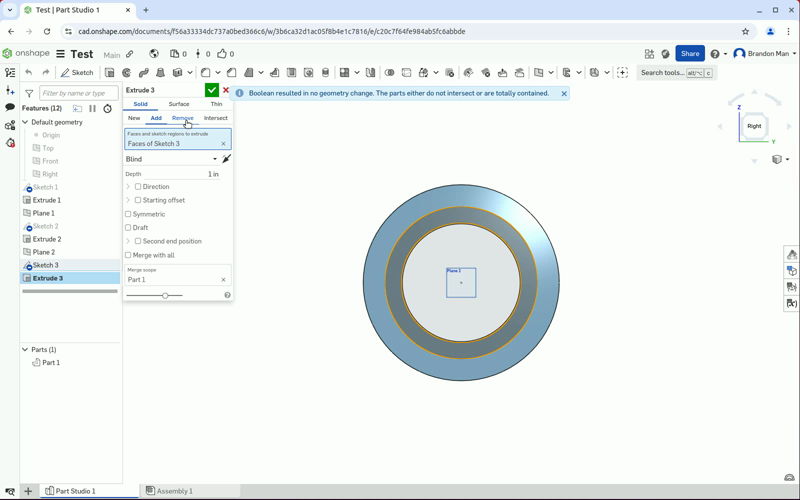
click(186, 120)
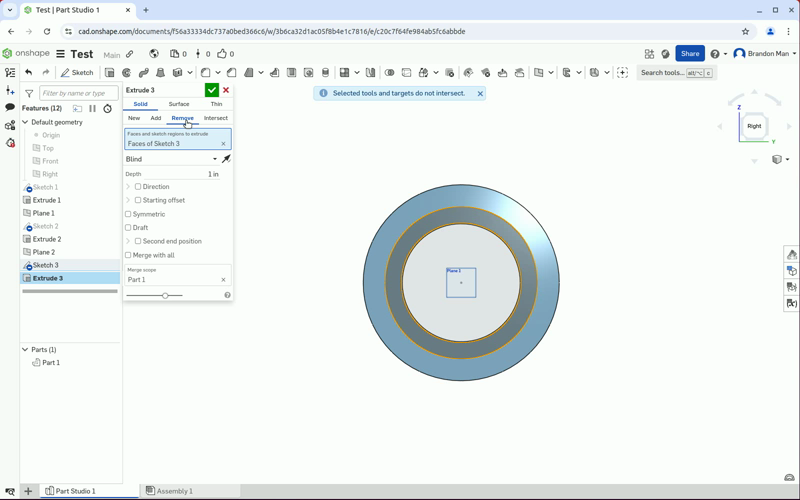
key(tab, 4)
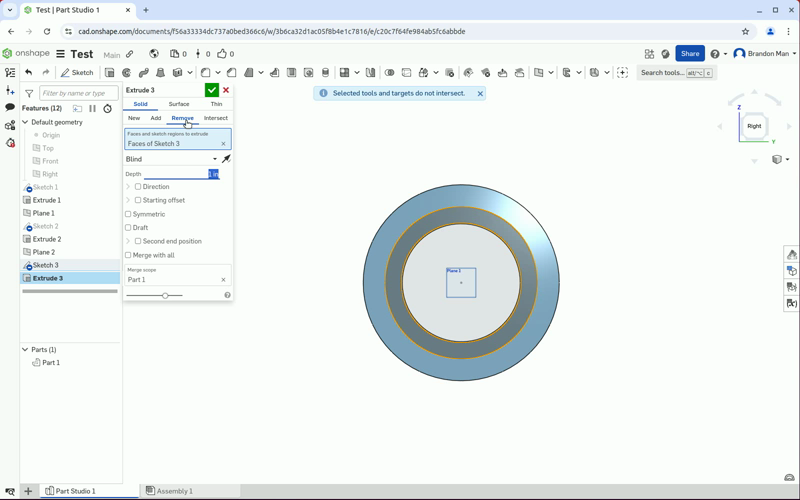
text(10.591)
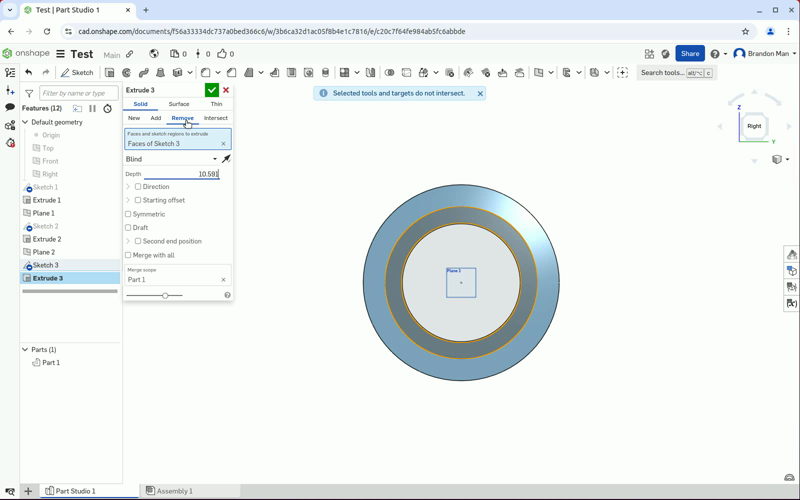
key(tab, 6)
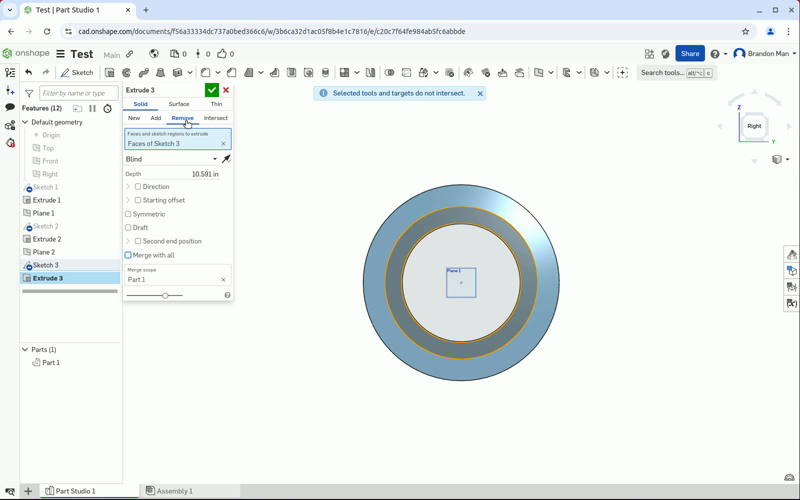
key(space)
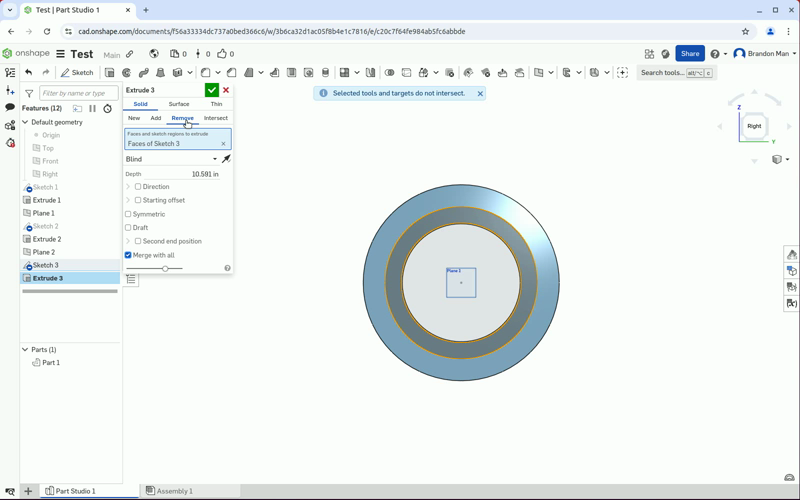
key(enter)
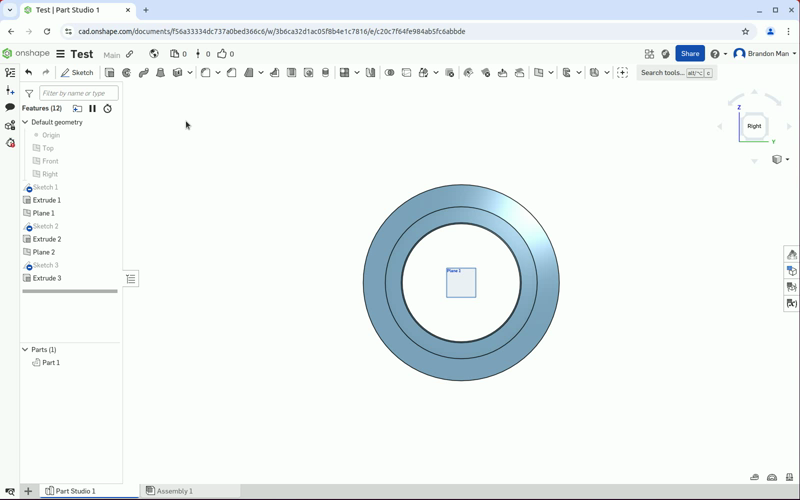
key(shift+h)
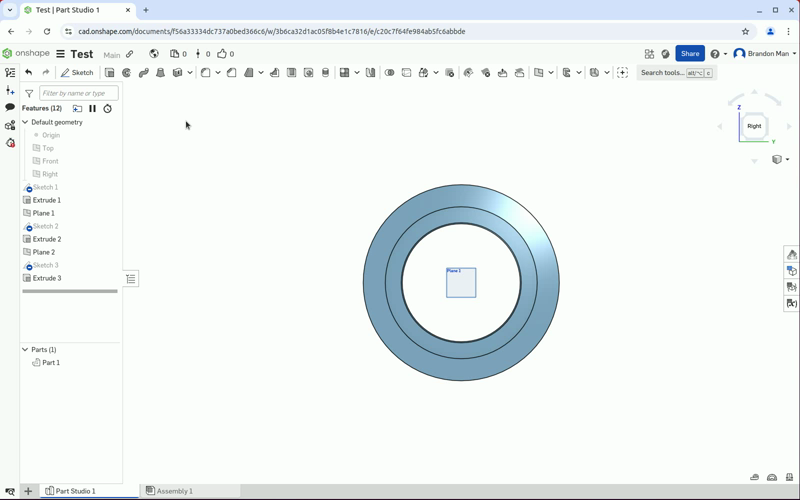
key(shift+h)
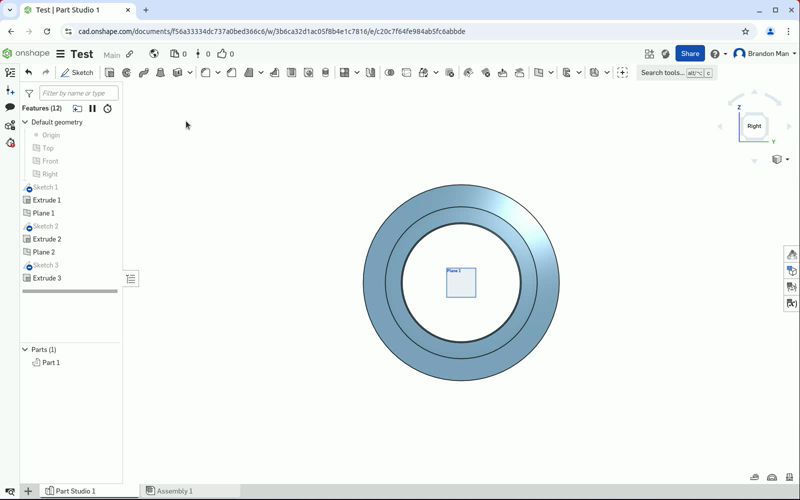
key(shift+7)
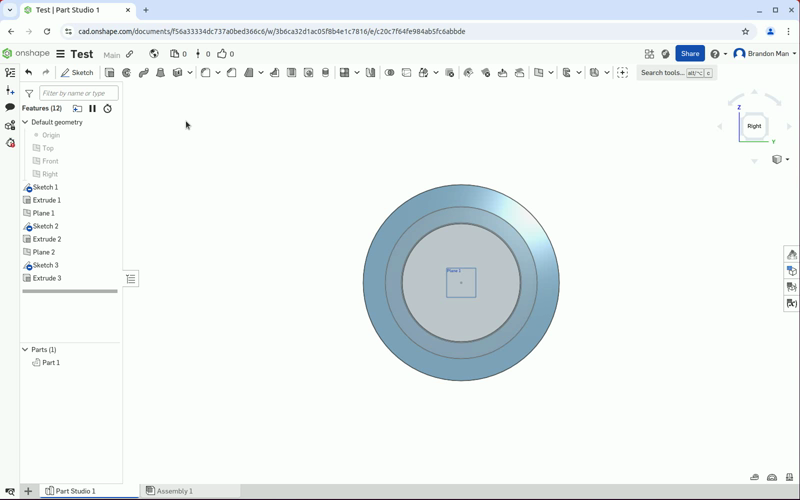
key(right, 2)
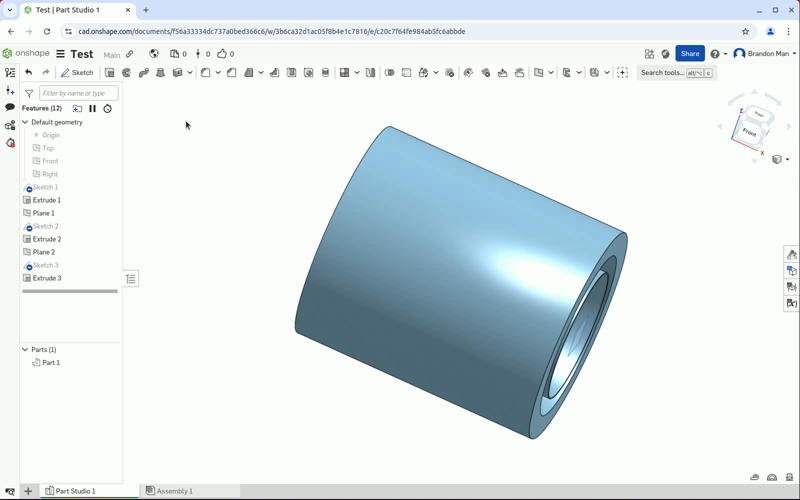
key(down, 2)
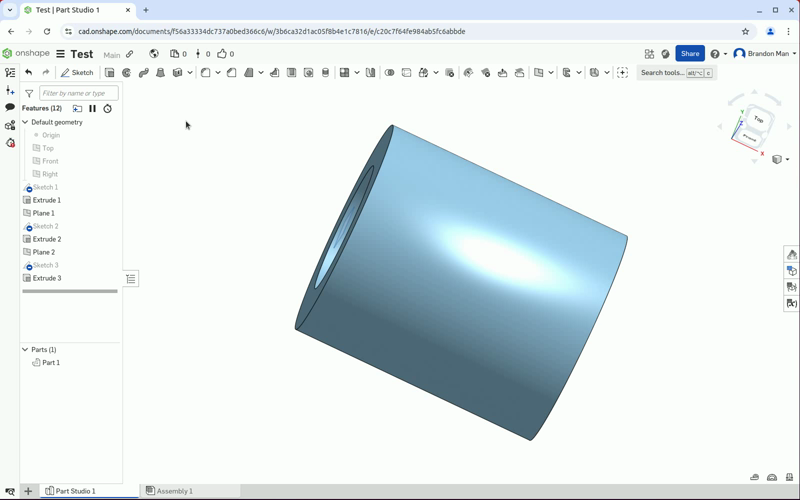
key(up, 2)
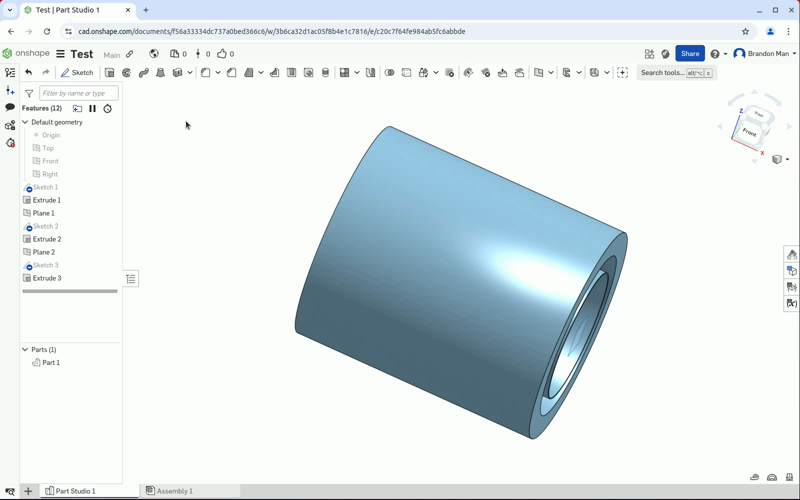
key(left, 2)
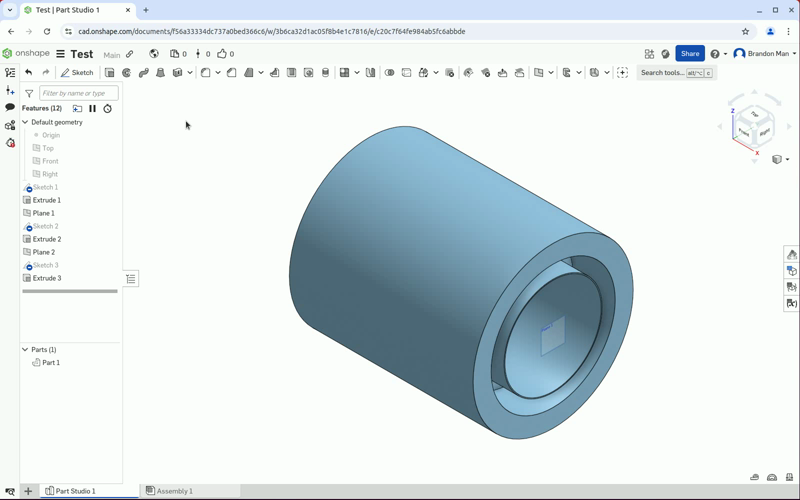
mouse_move(73, 189)
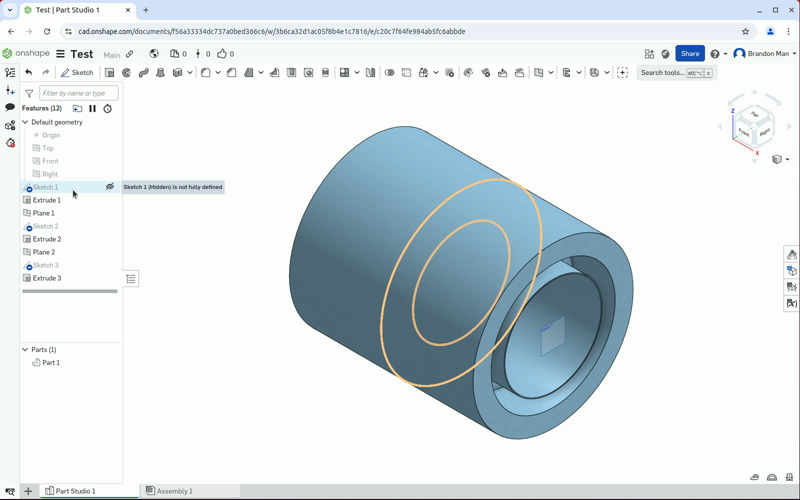
click(73, 189)